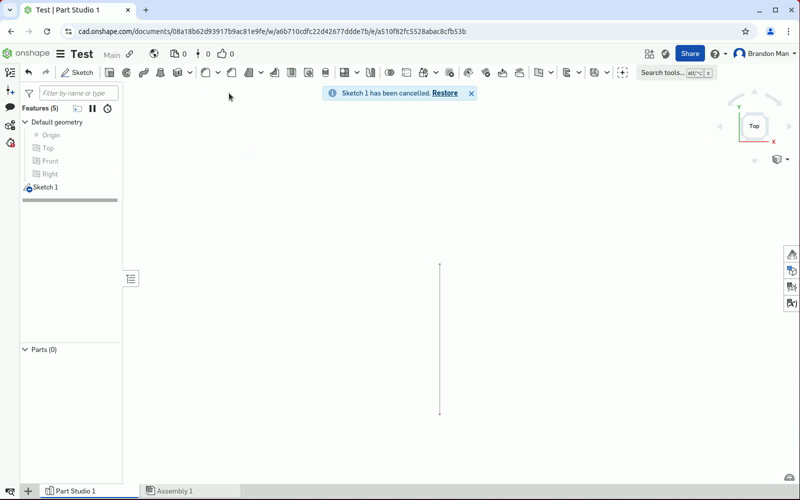
key(shift+h)
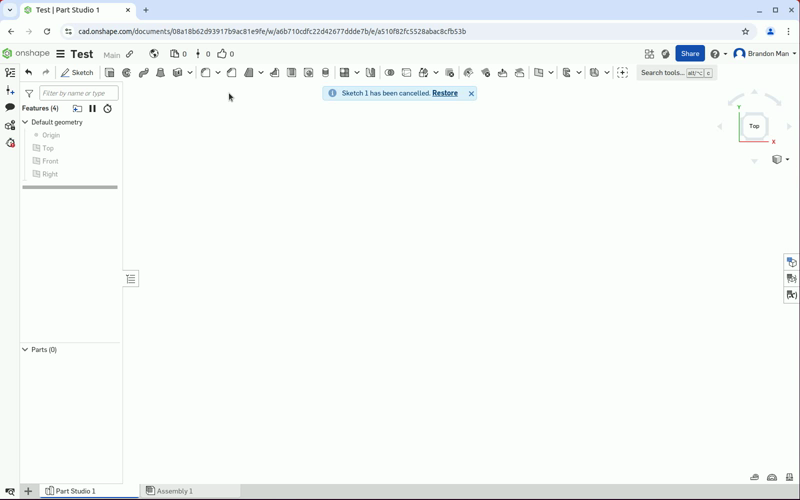
mouse_move(73, 352)
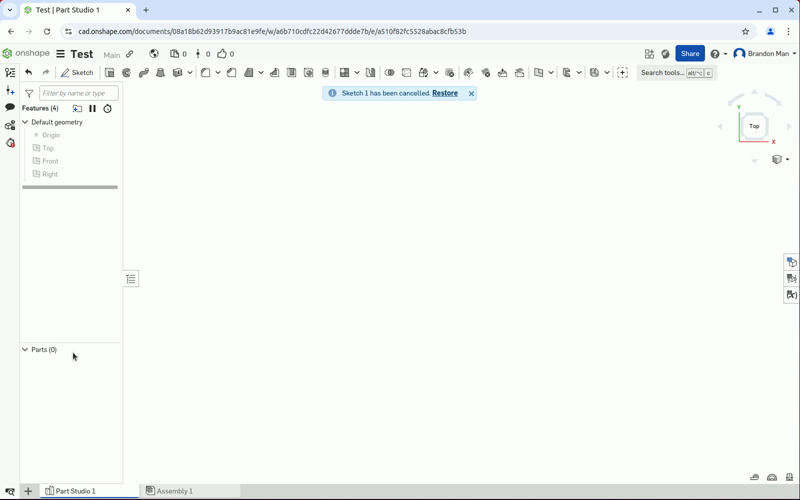
key(y)
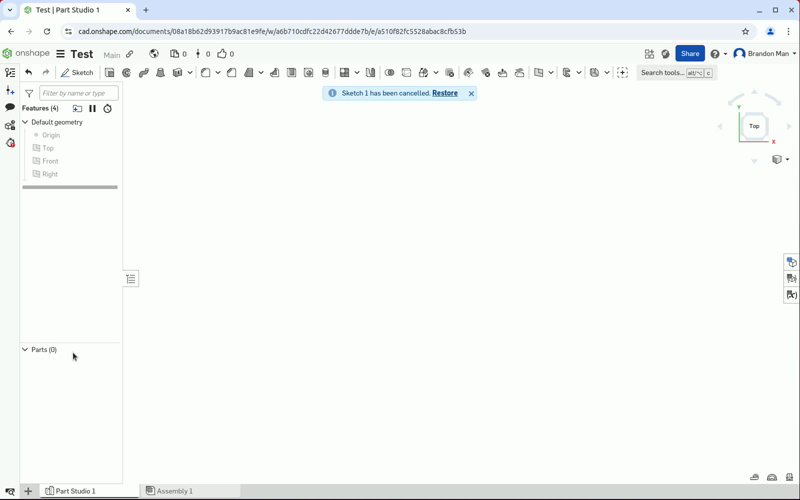
key(shift+p)
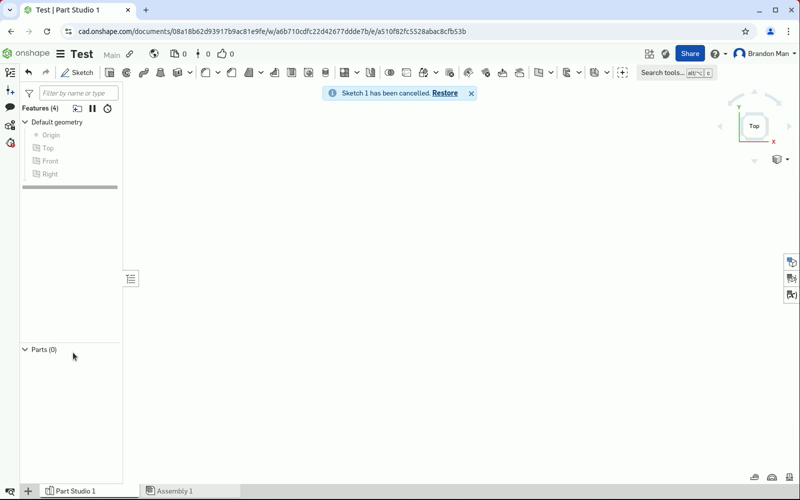
key(space)
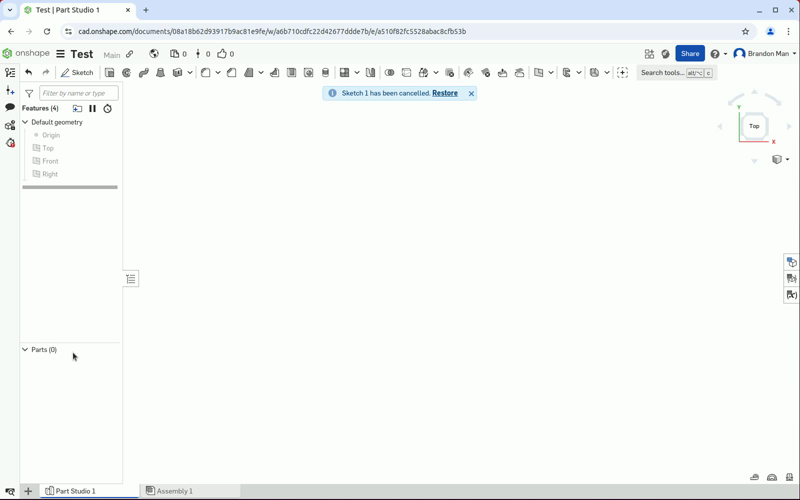
key_down(shift)
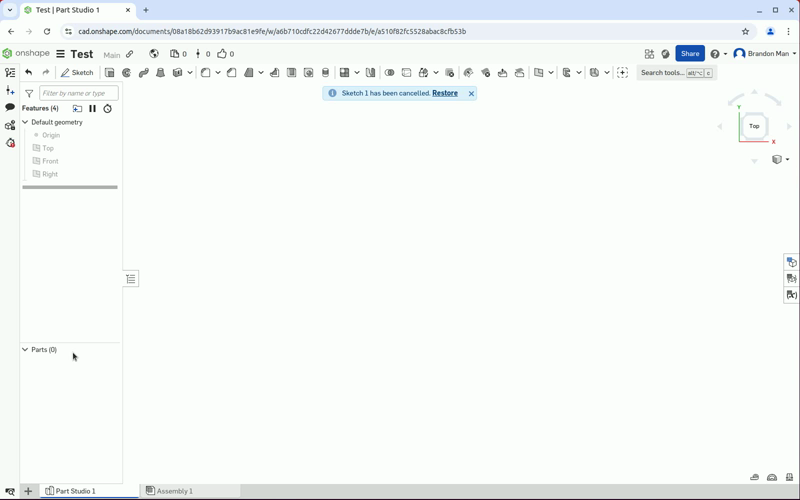
key(up)
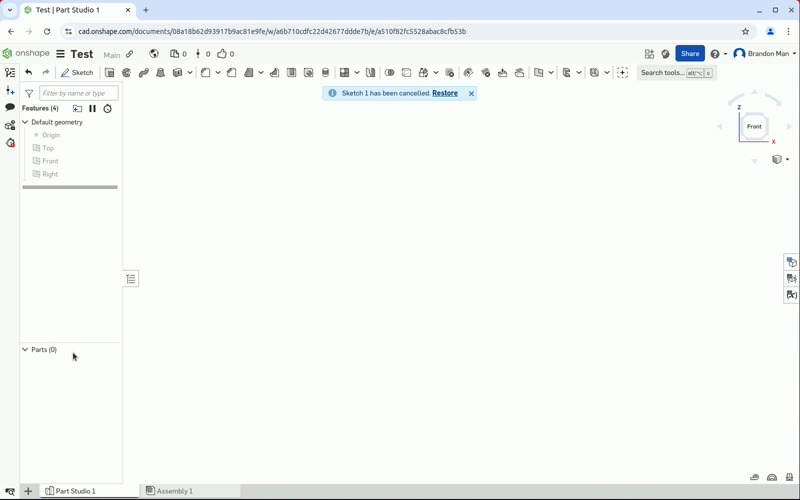
key_up(shift)
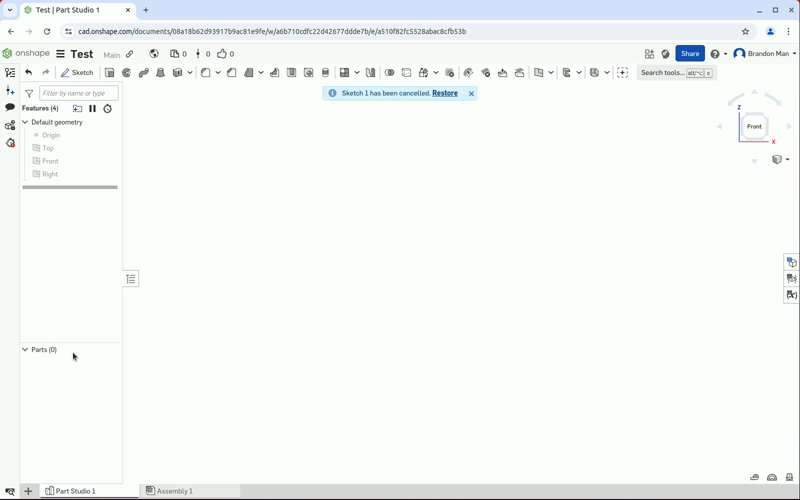
mouse_move(73, 352)
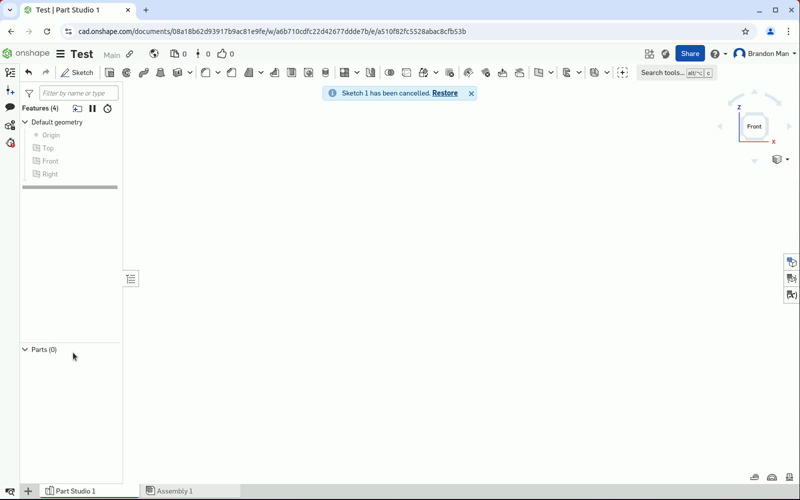
key(shift+y)
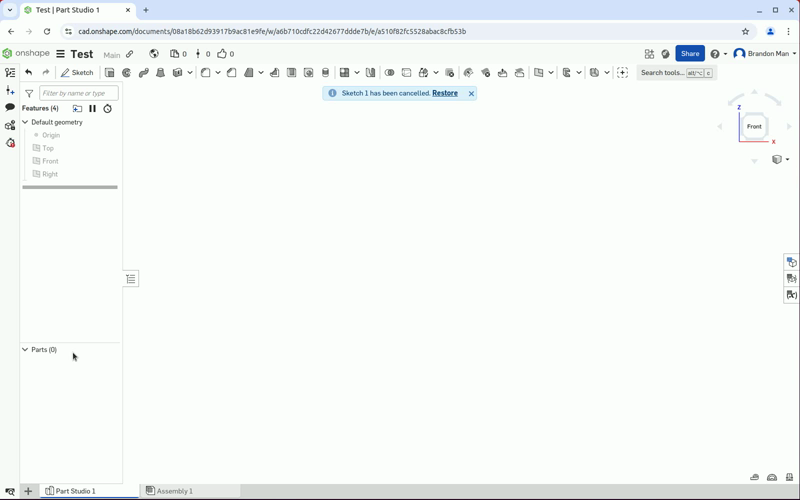
key(shift+s)
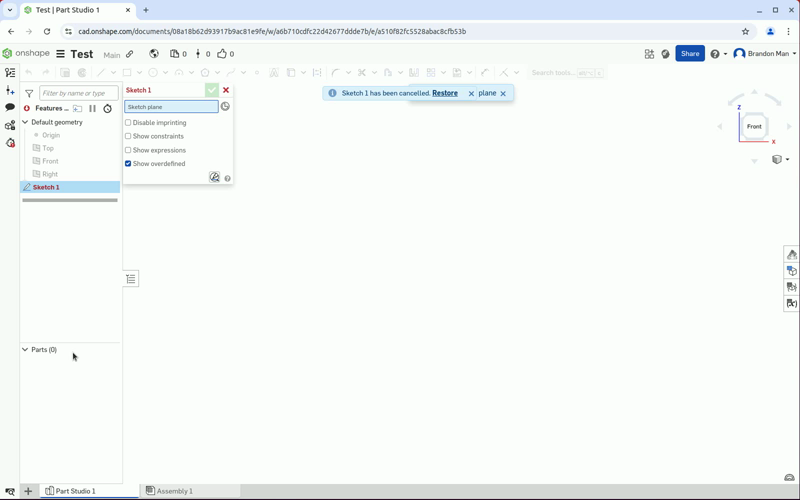
mouse_move(73, 163)
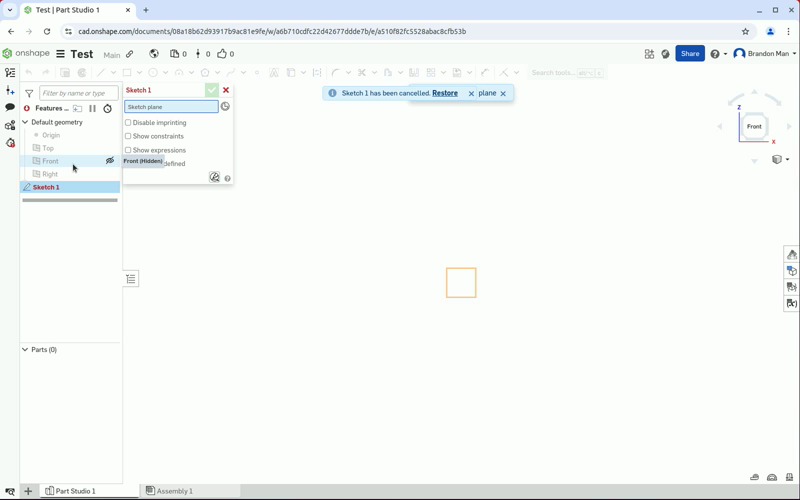
click(73, 163)
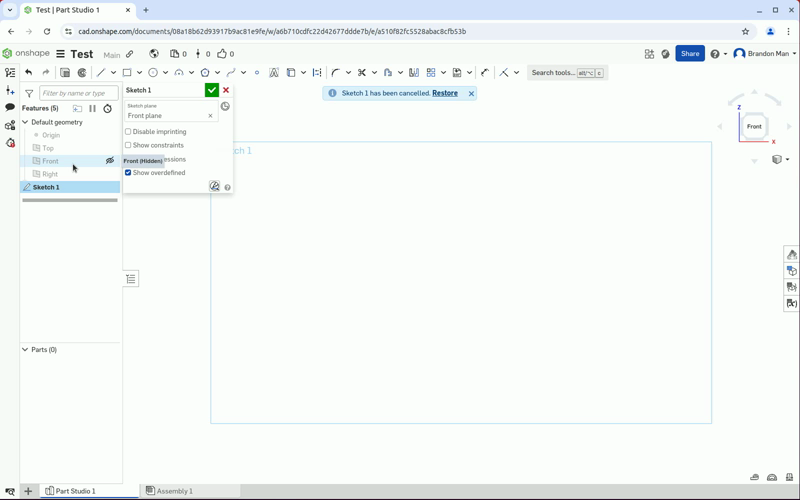
mouse_move(73, 352)
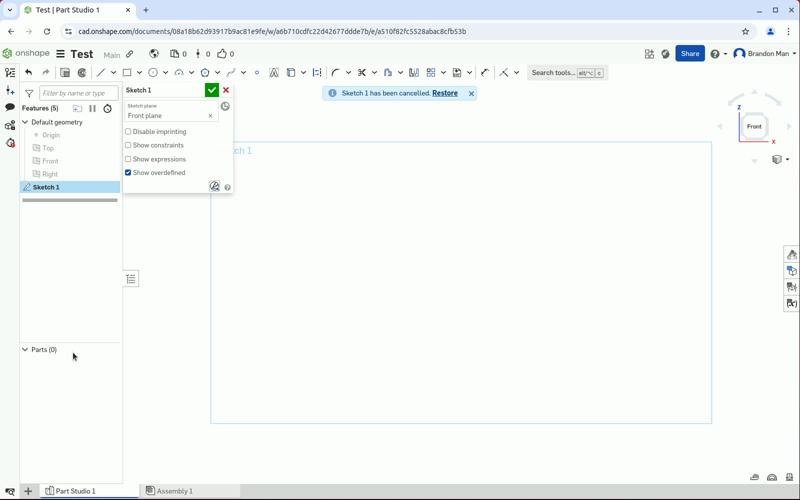
key(y)
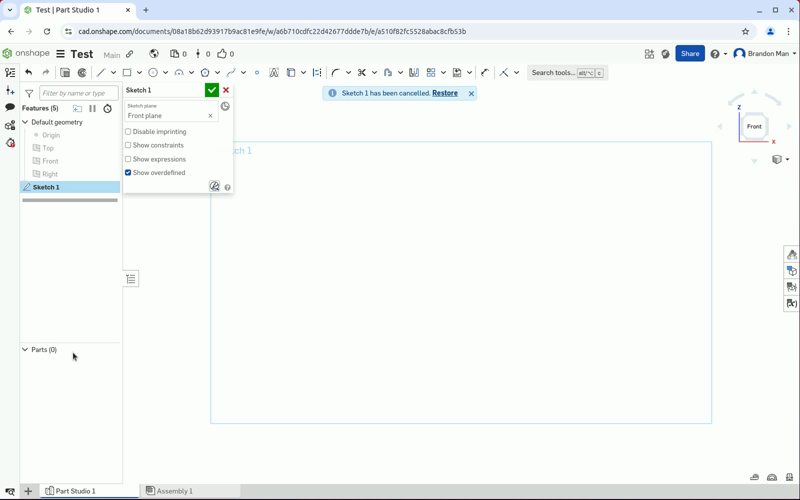
key(l)
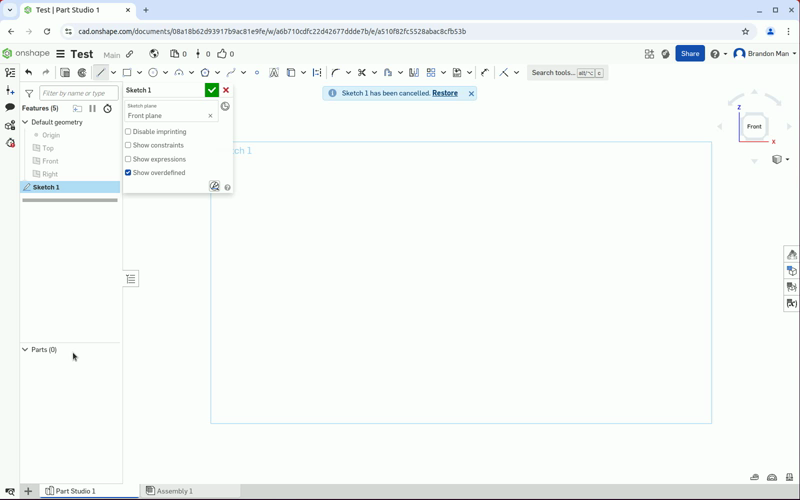
key_down(shift)
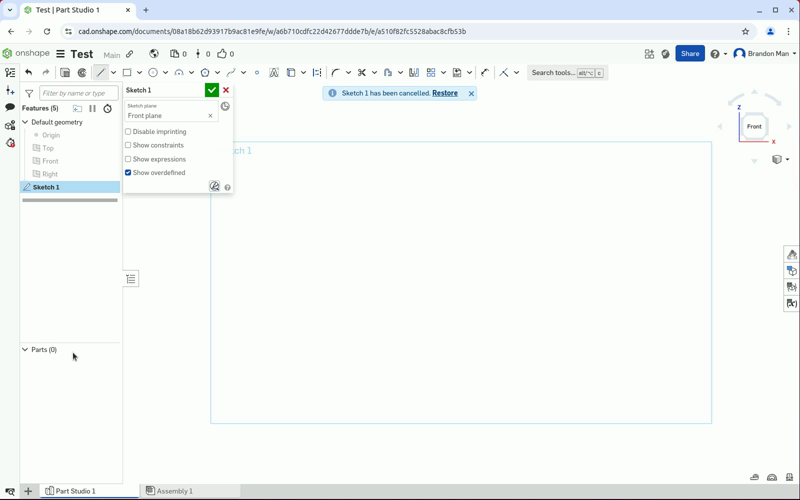
mouse_move(460, 200)
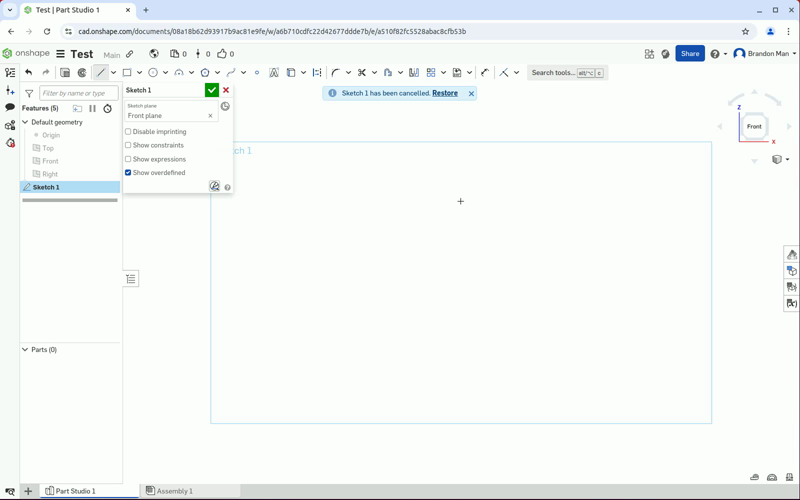
click(460, 200)
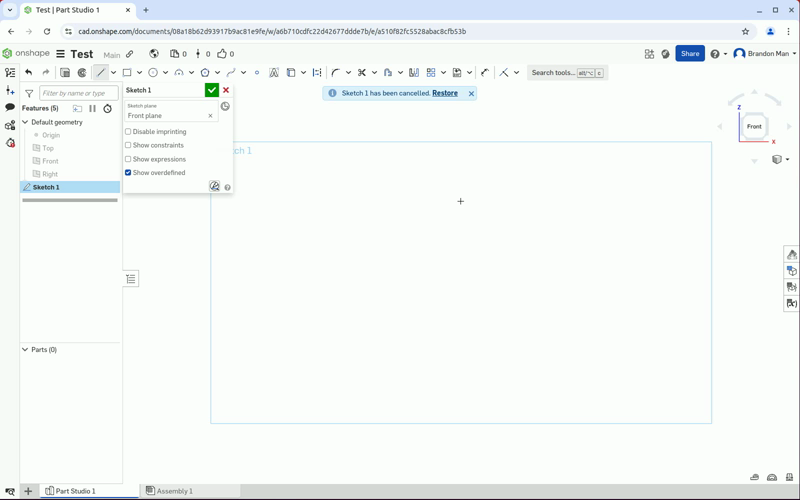
key_up(shift)
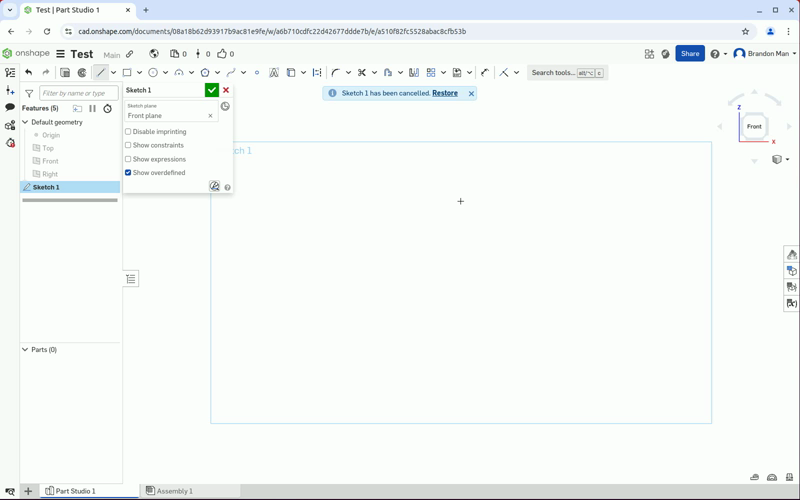
key_down(shift)
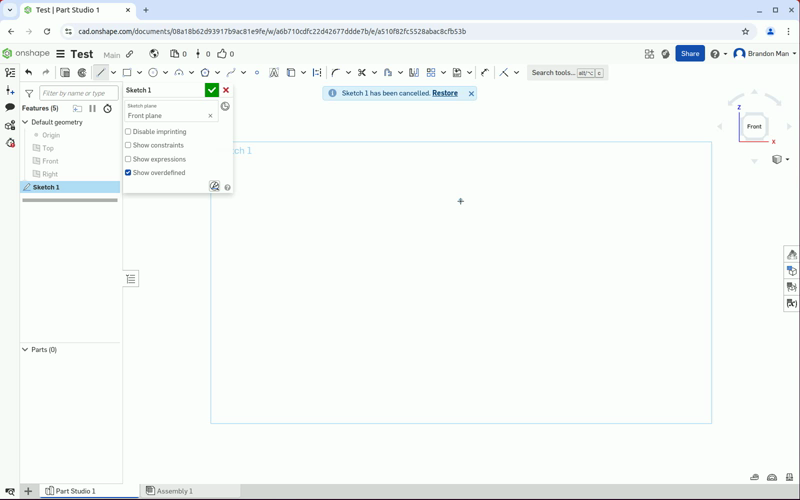
mouse_move(543, 200)
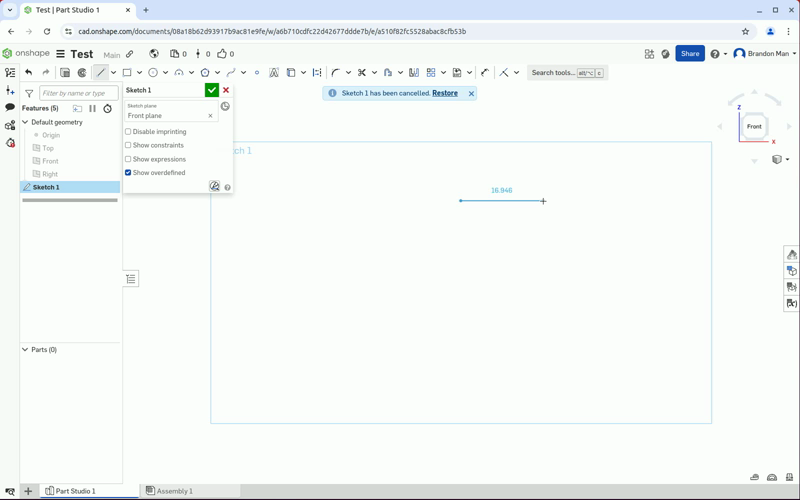
click(543, 200)
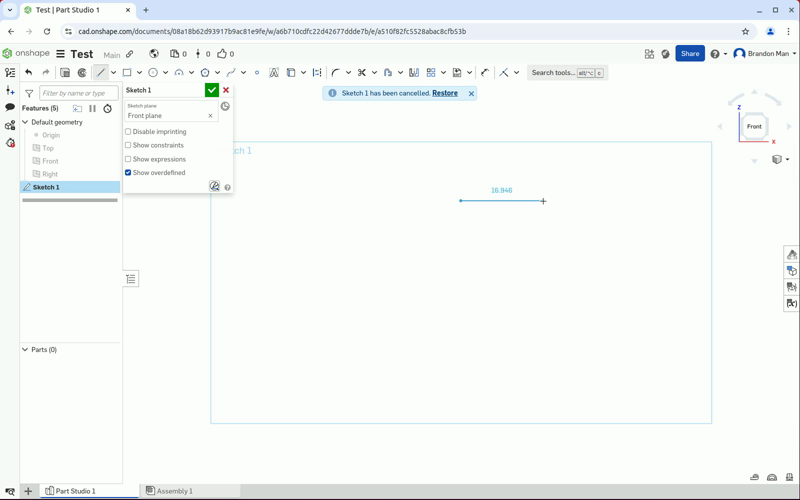
key_up(shift)
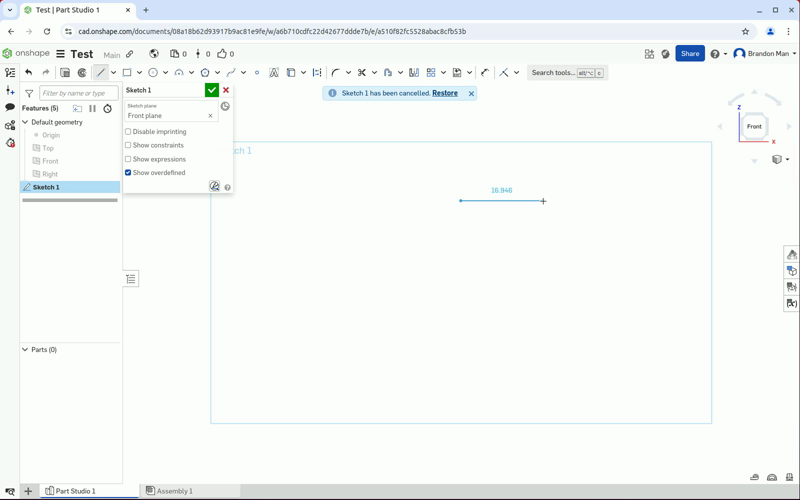
key_down(shift)
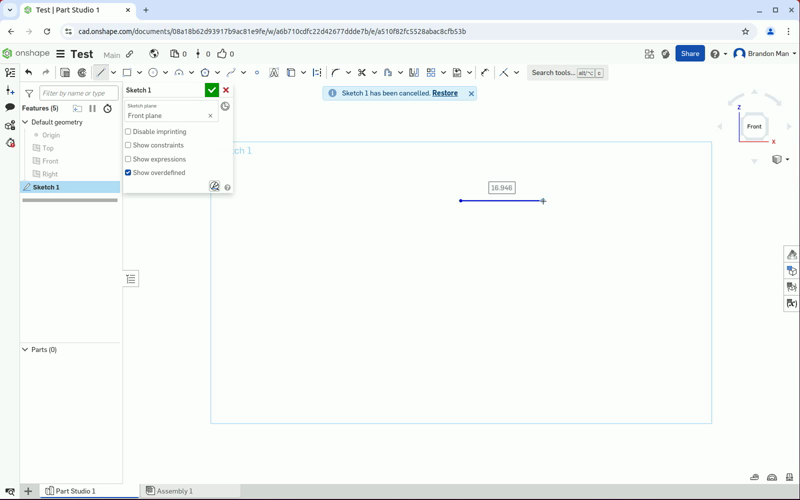
mouse_move(573, 200)
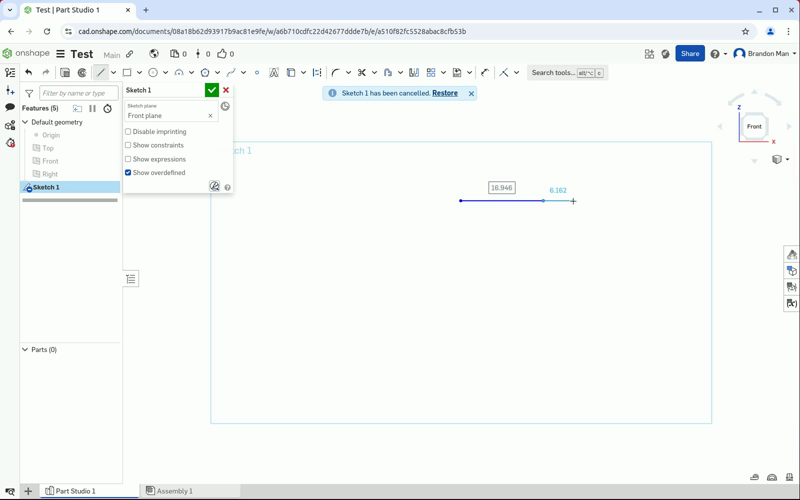
mouse_move(502, 169)
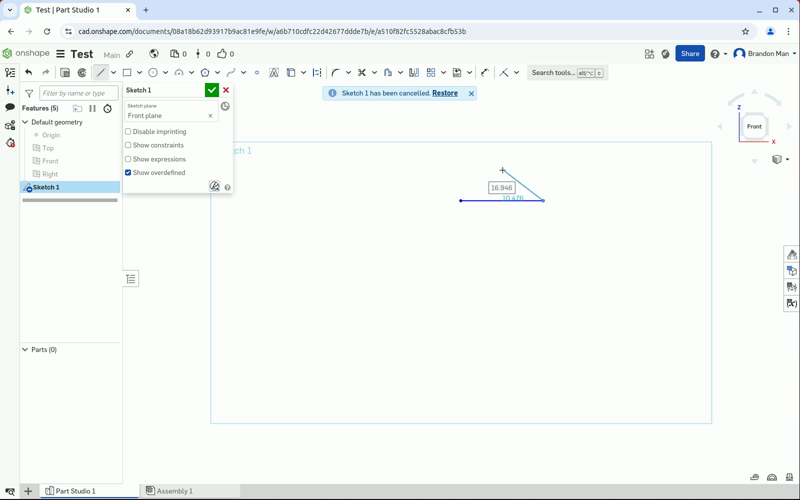
click(502, 169)
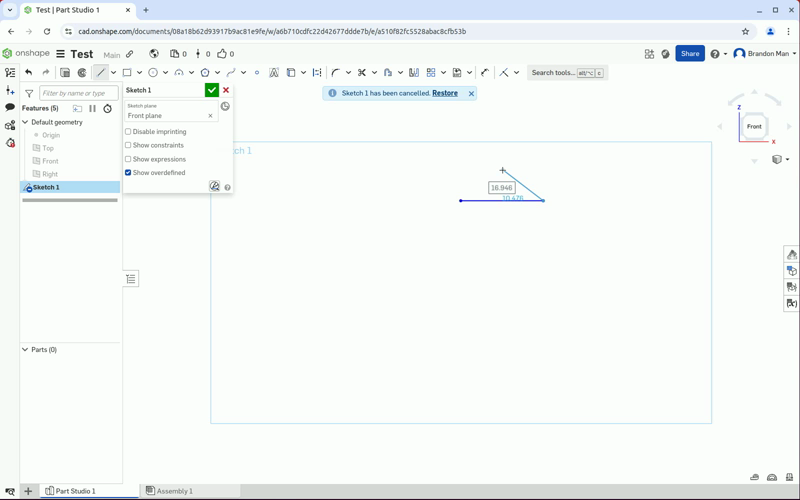
key_up(shift)
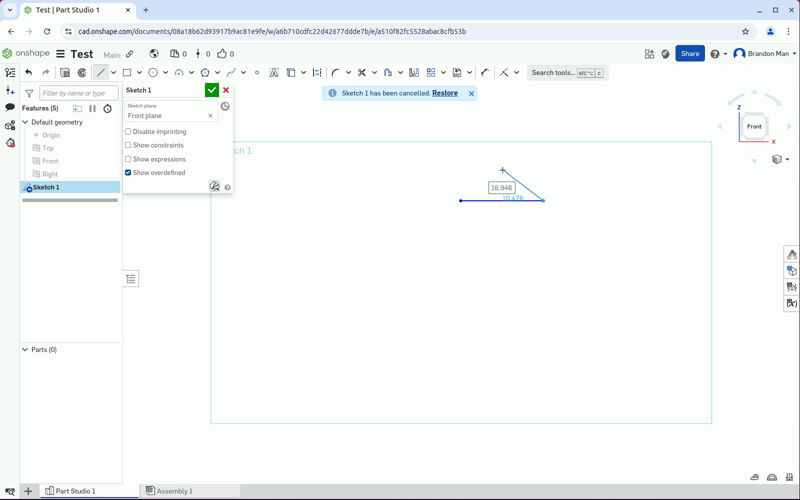
mouse_move(532, 169)
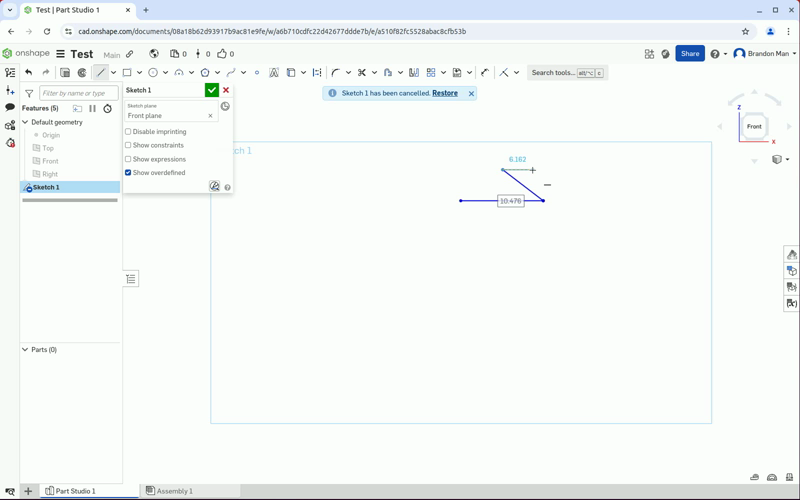
key_down(shift)
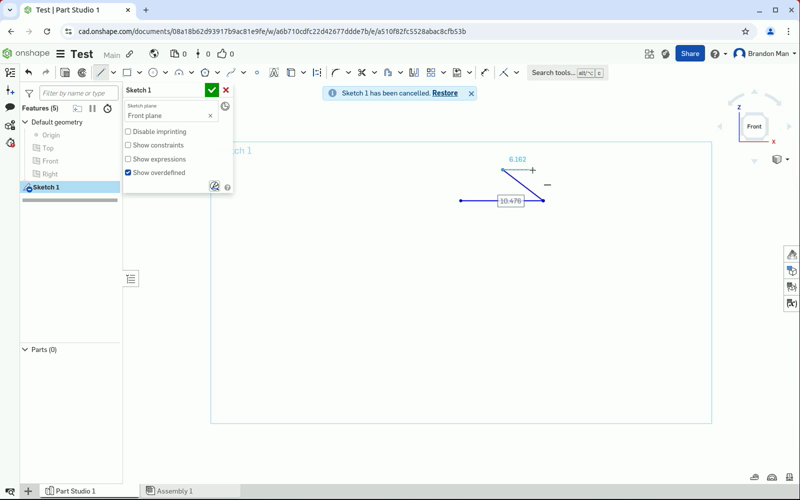
mouse_move(460, 200)
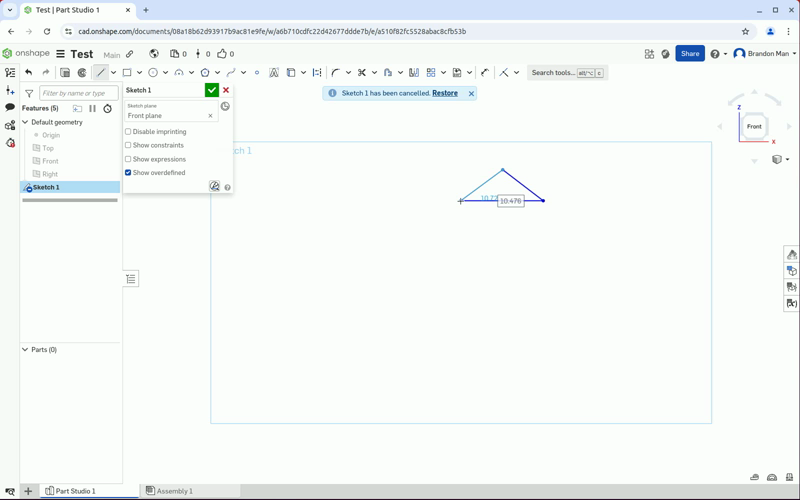
key_up(shift)
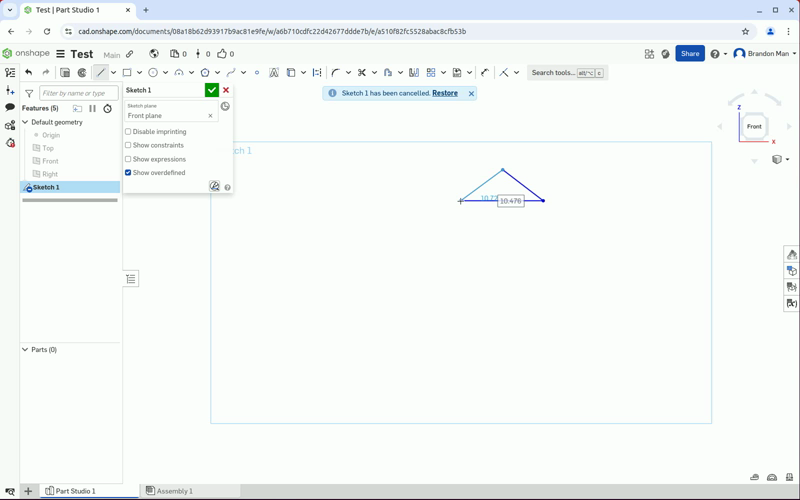
click(460, 200)
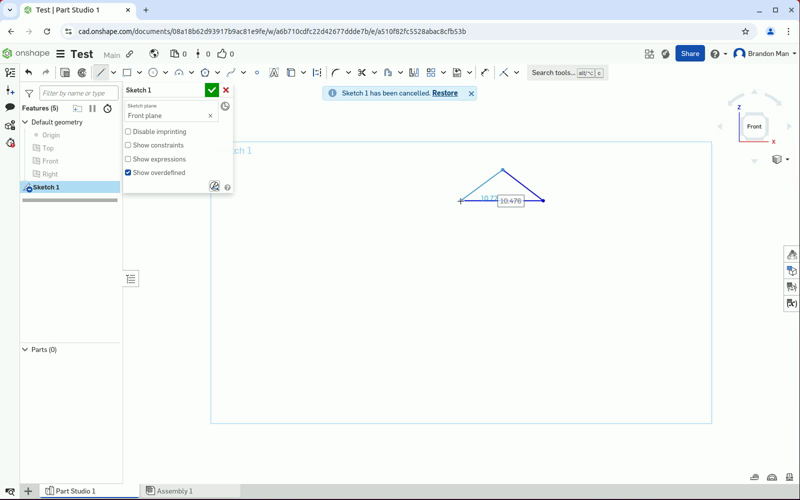
key(esc)
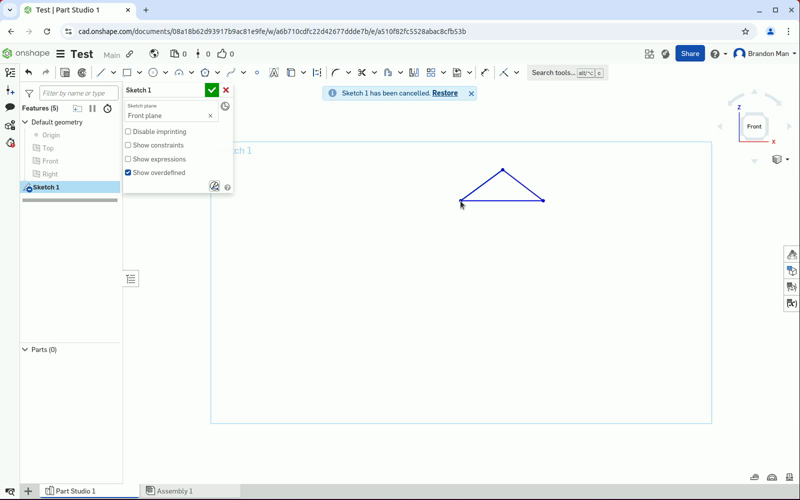
mouse_move(496, 180)
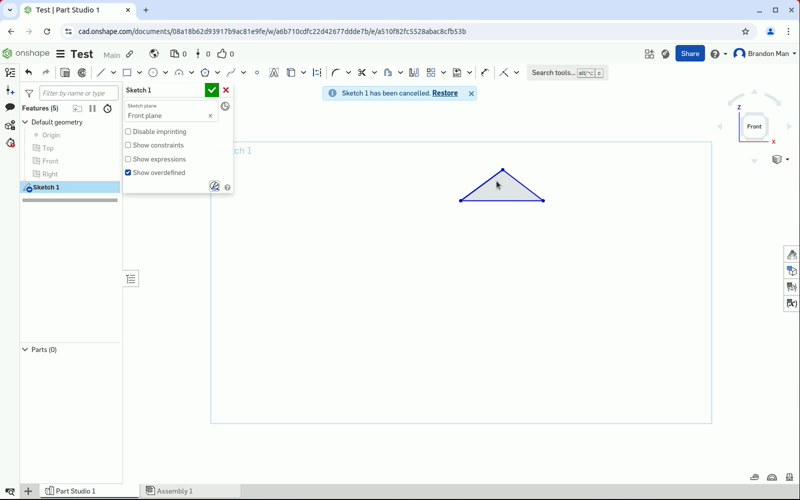
scroll(6)
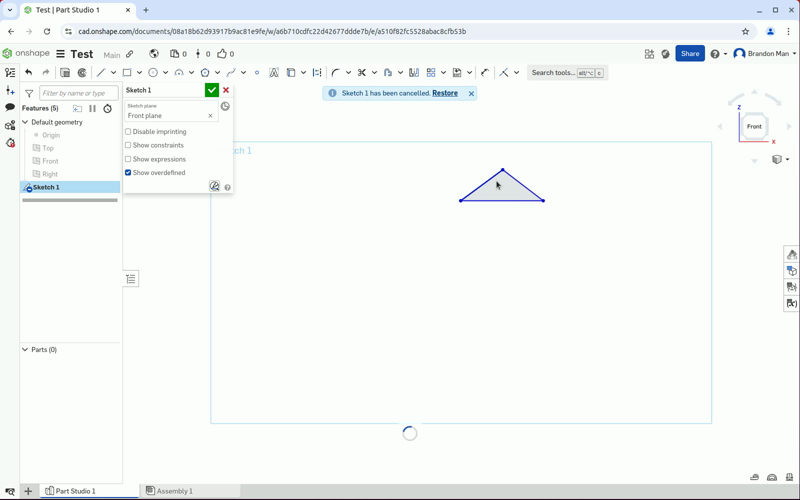
scroll(6)
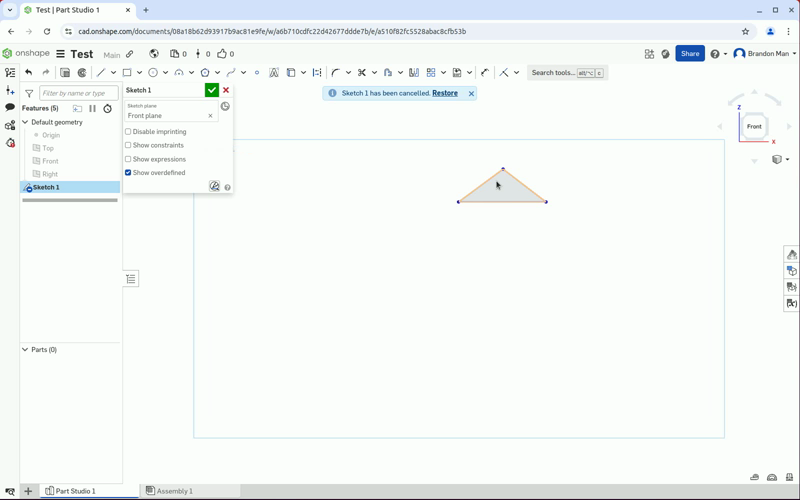
scroll(6)
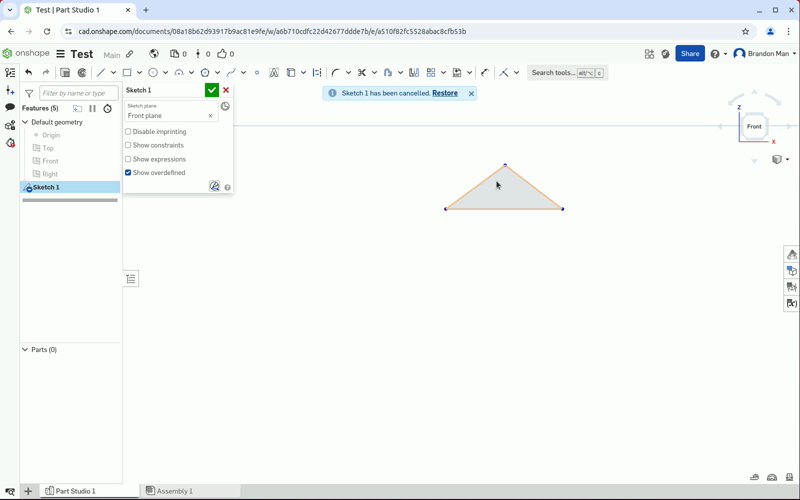
scroll(6)
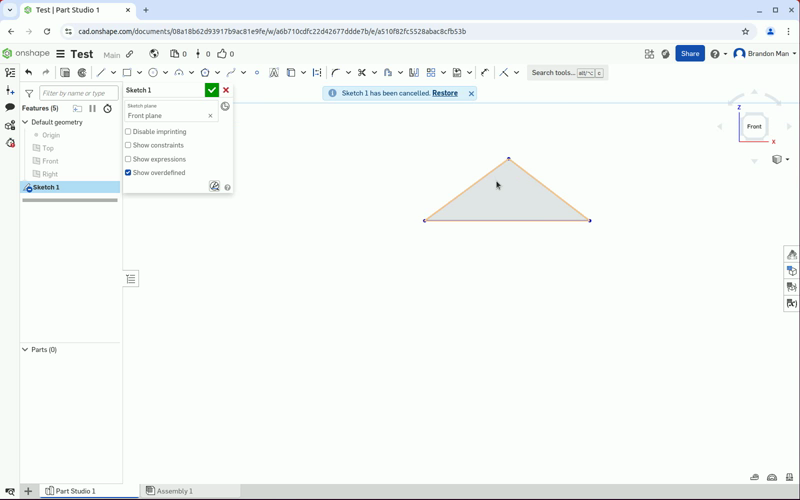
scroll(6)
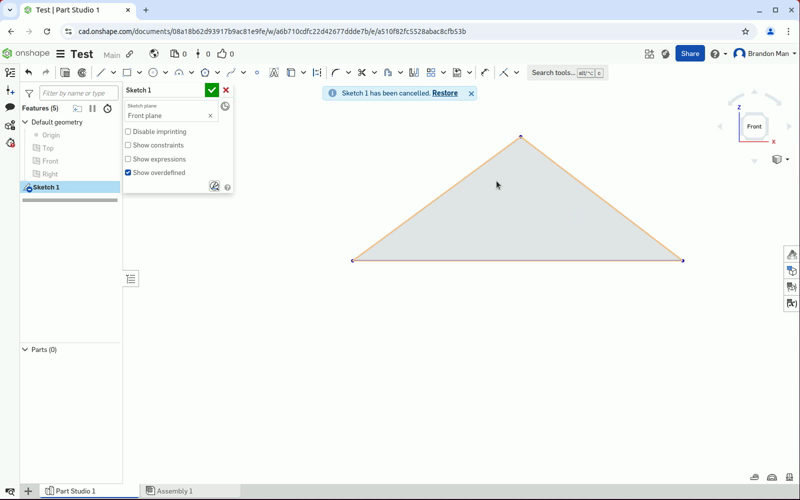
scroll(6)
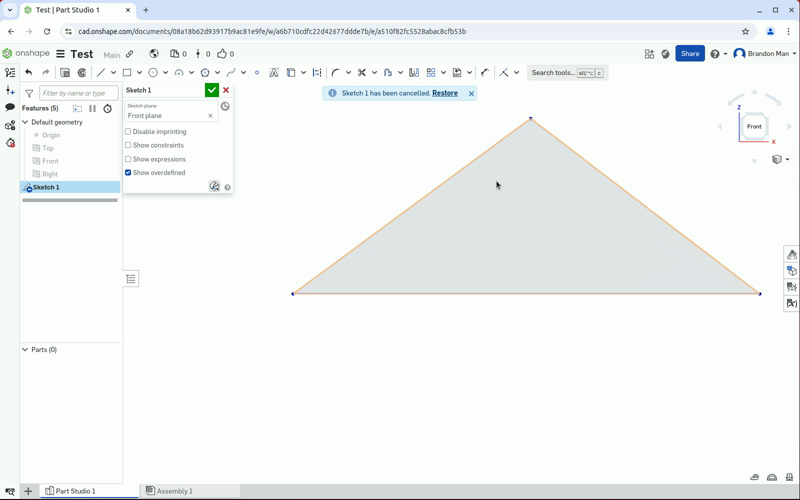
scroll(6)
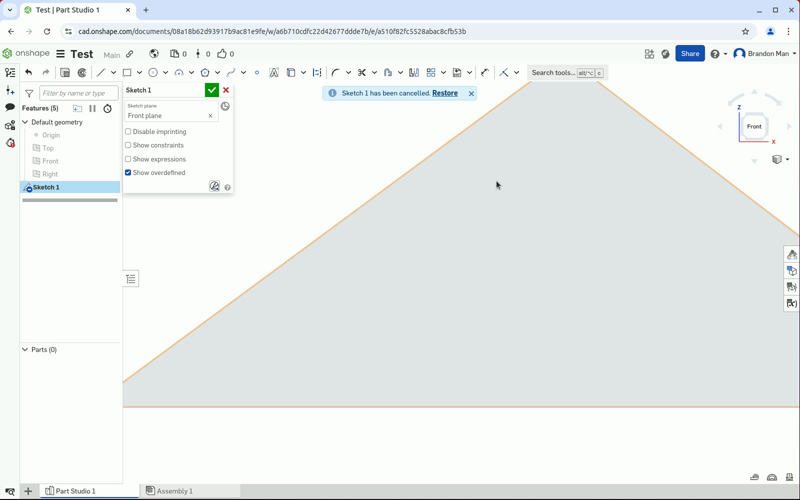
click(496, 180)
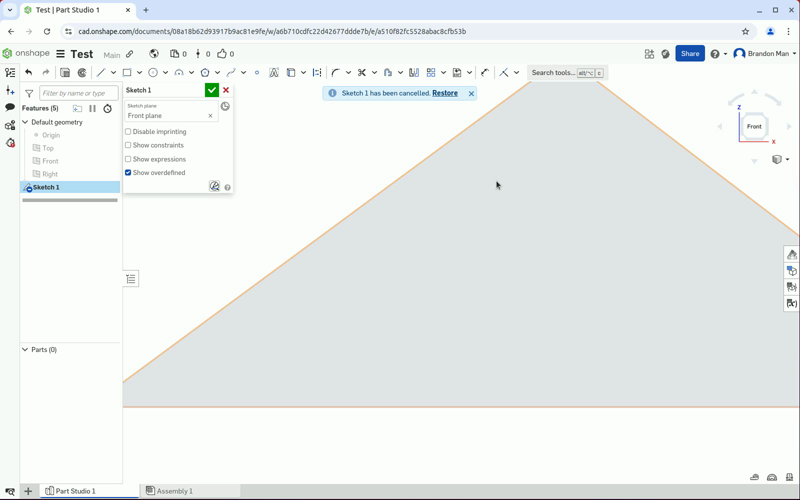
scroll(-6)
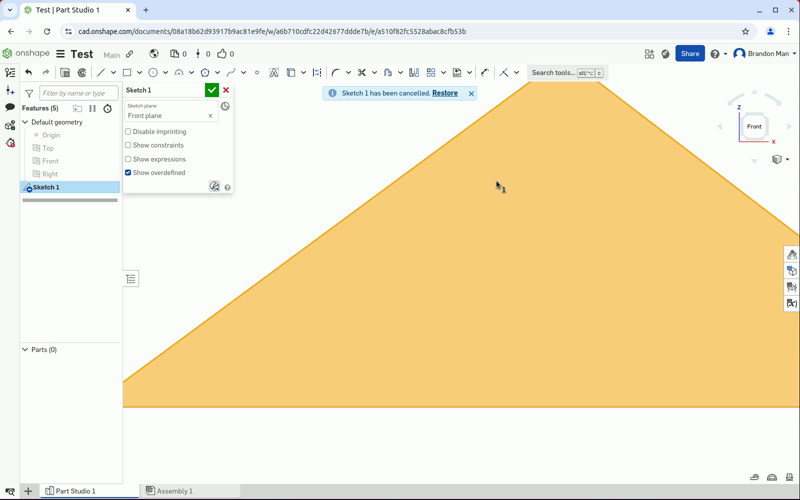
scroll(-6)
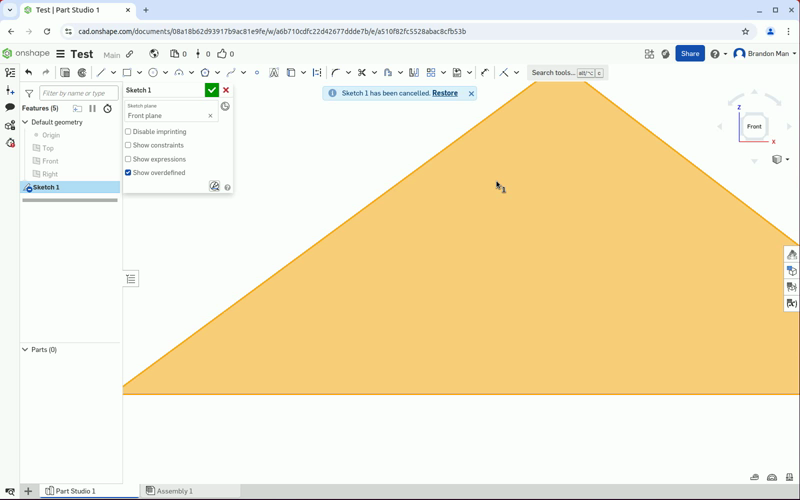
scroll(-6)
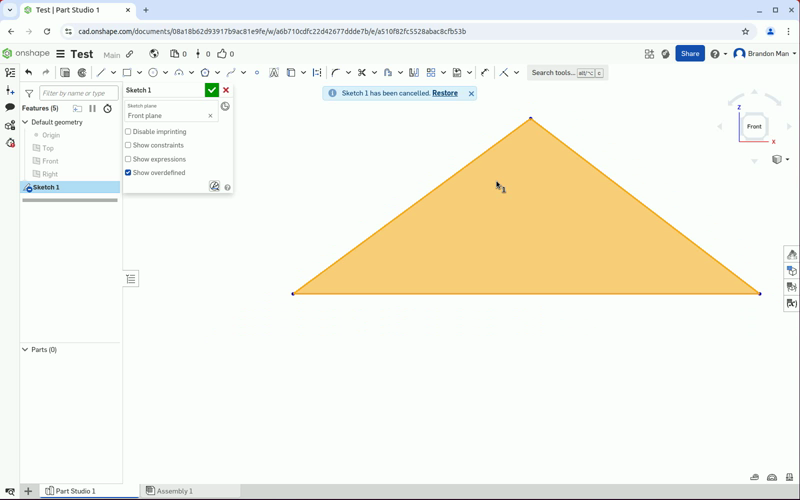
scroll(-6)
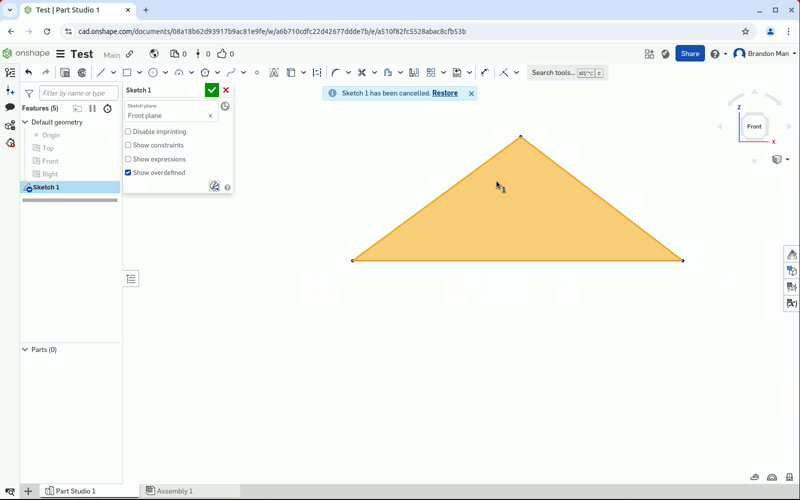
scroll(-6)
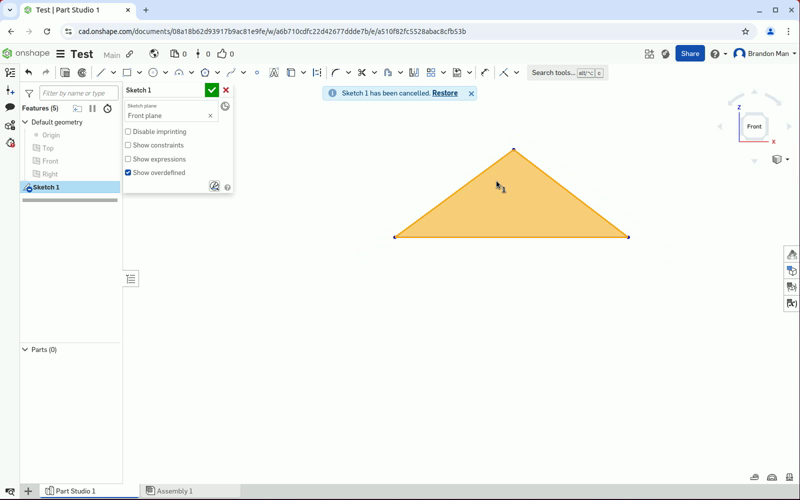
scroll(-6)
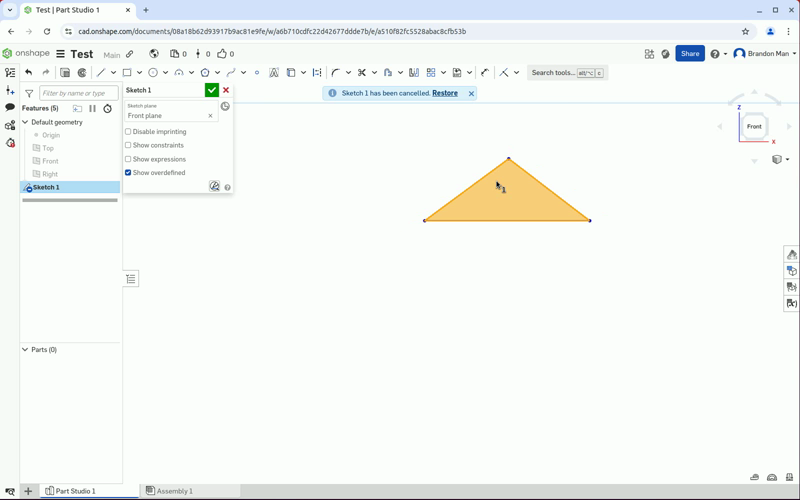
scroll(-6)
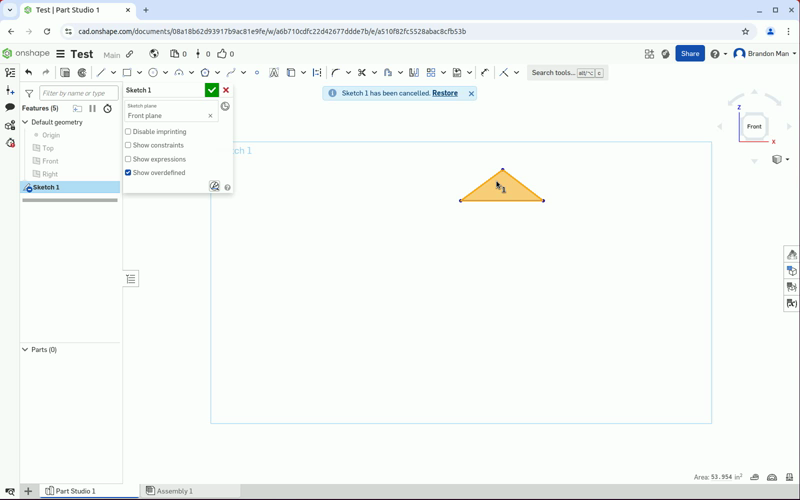
mouse_move(73, 352)
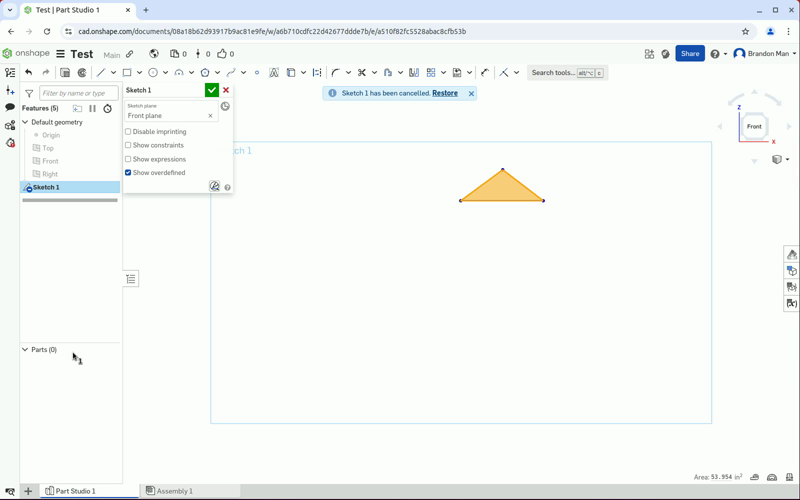
key(shift+y)
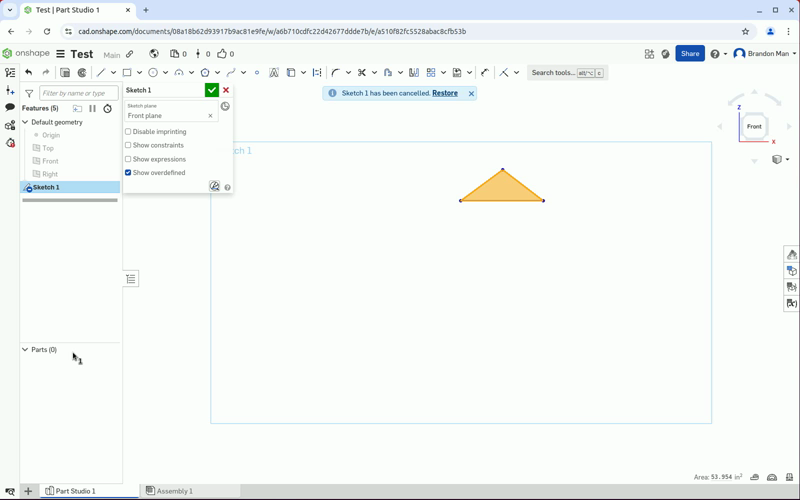
key(shift+e)
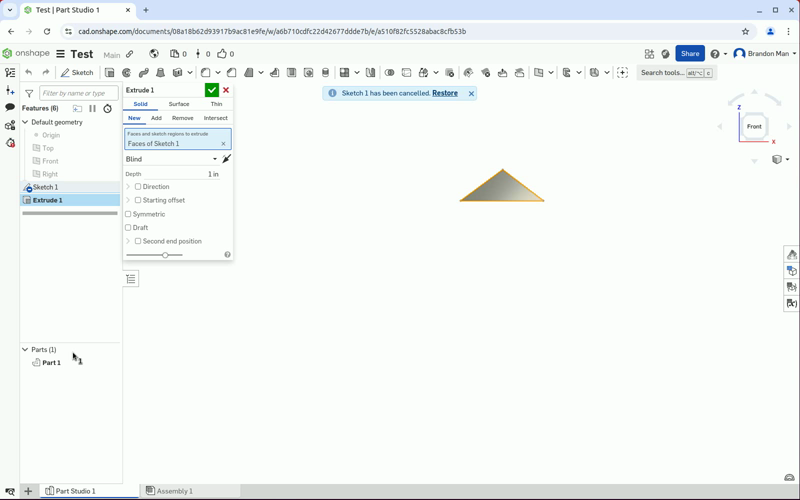
mouse_move(143, 106)
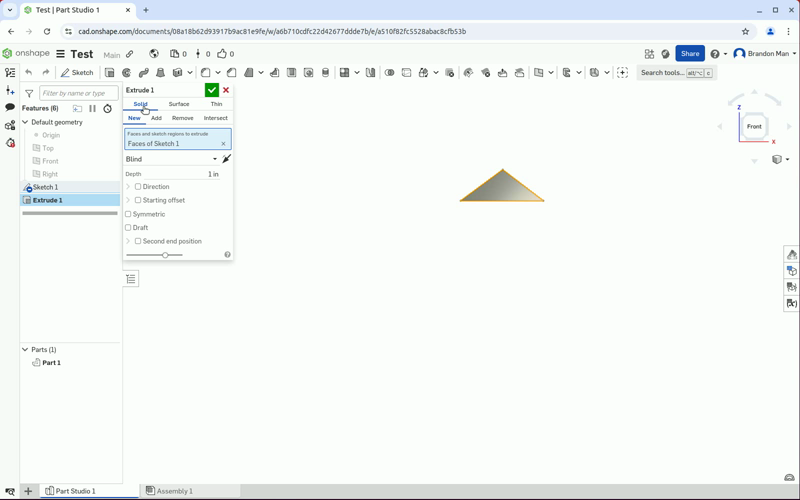
click(143, 106)
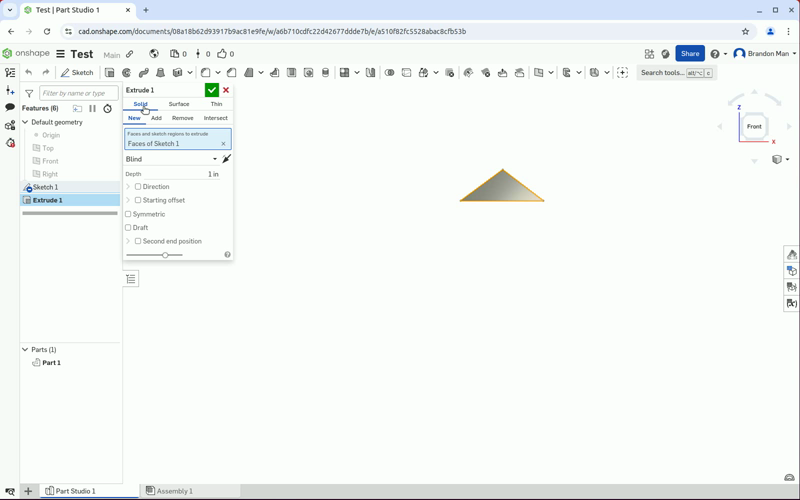
mouse_move(137, 120)
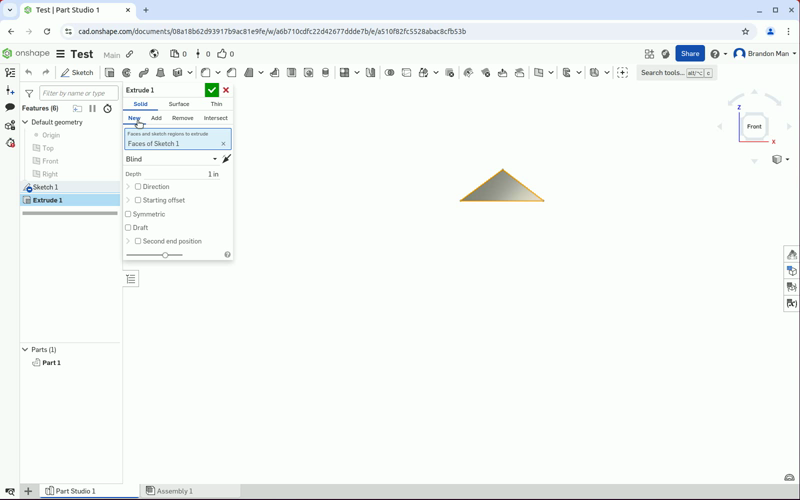
click(137, 120)
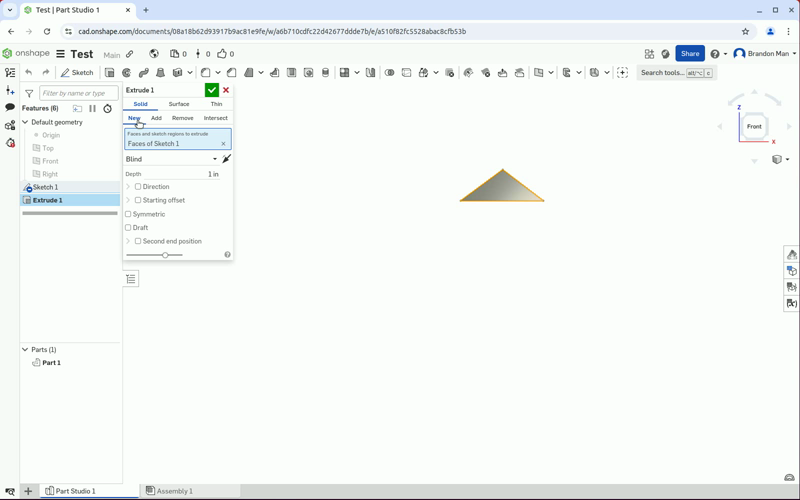
key(tab, 4)
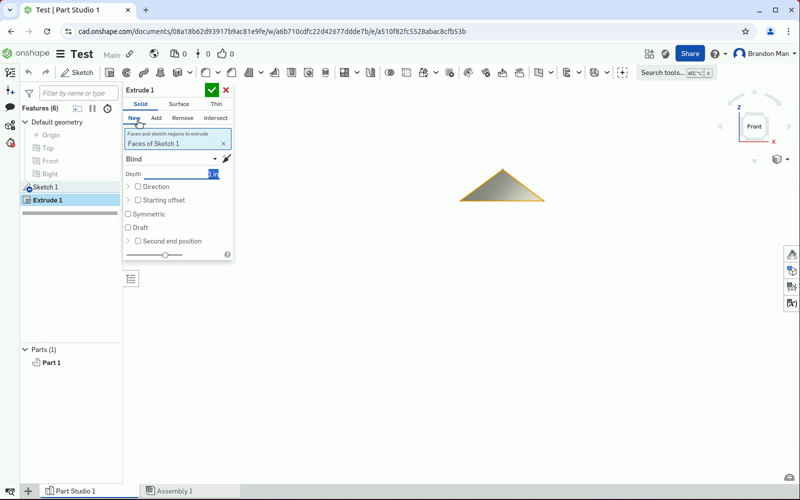
text(12.517)
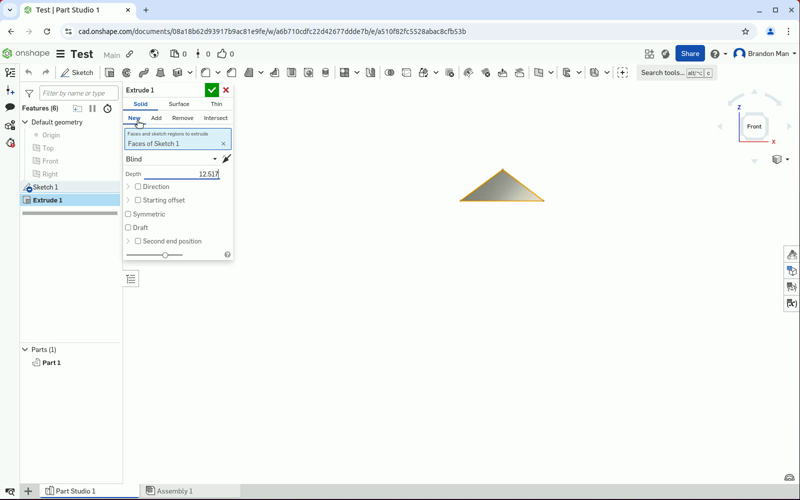
key(enter)
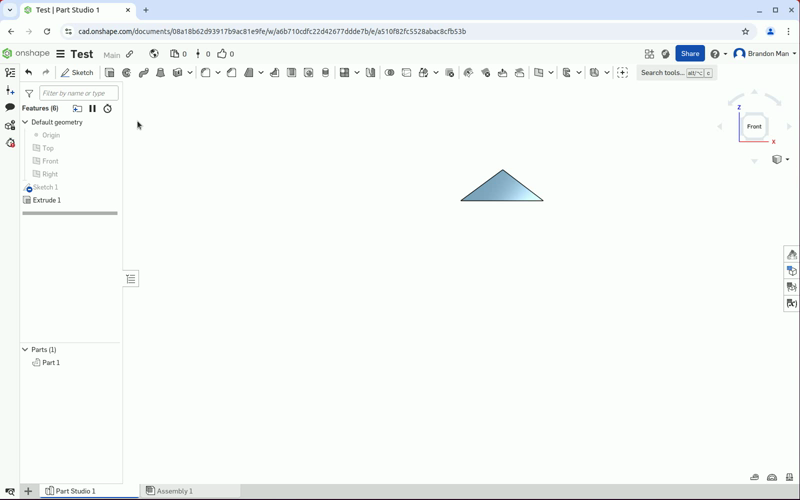
key(shift+h)
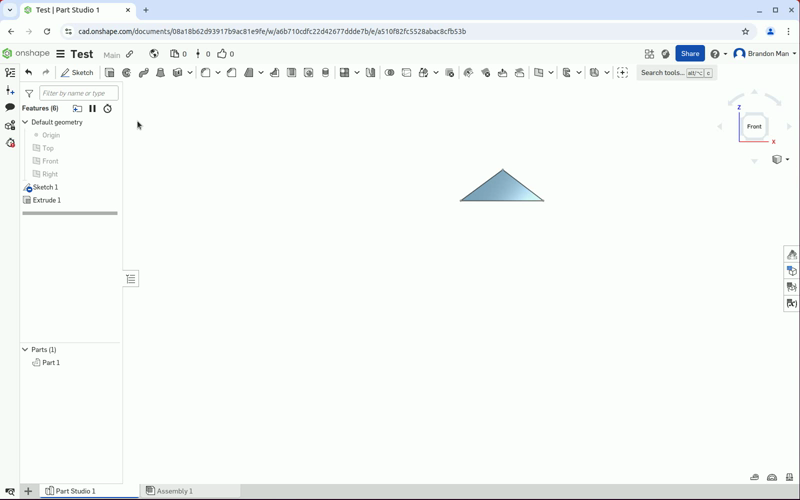
key(shift+h)
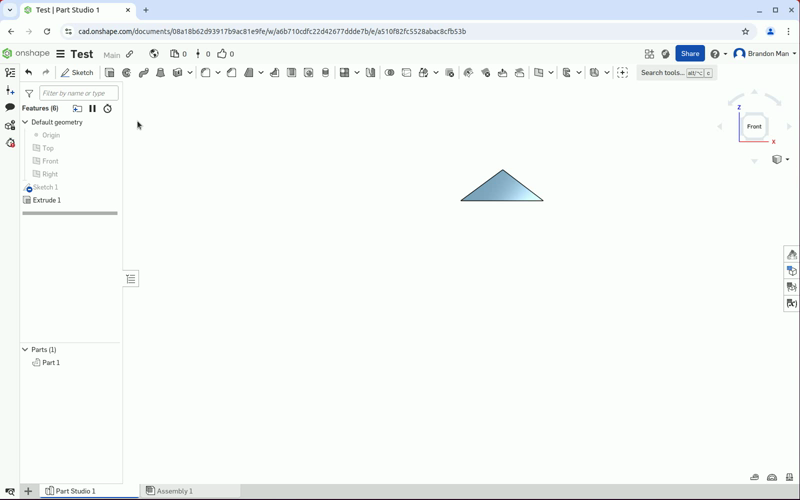
mouse_move(73, 189)
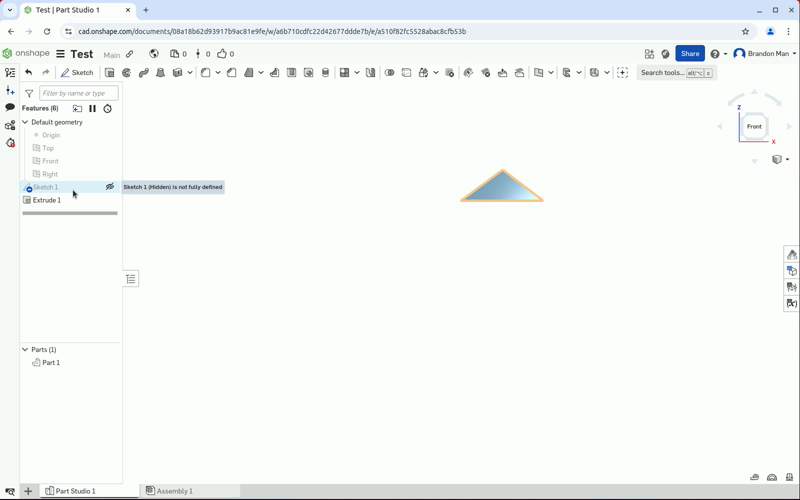
click(73, 189)
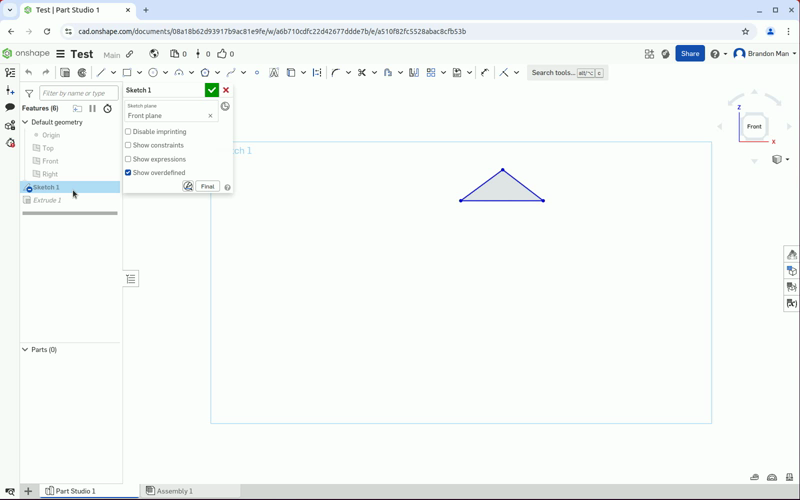
mouse_move(229, 92)
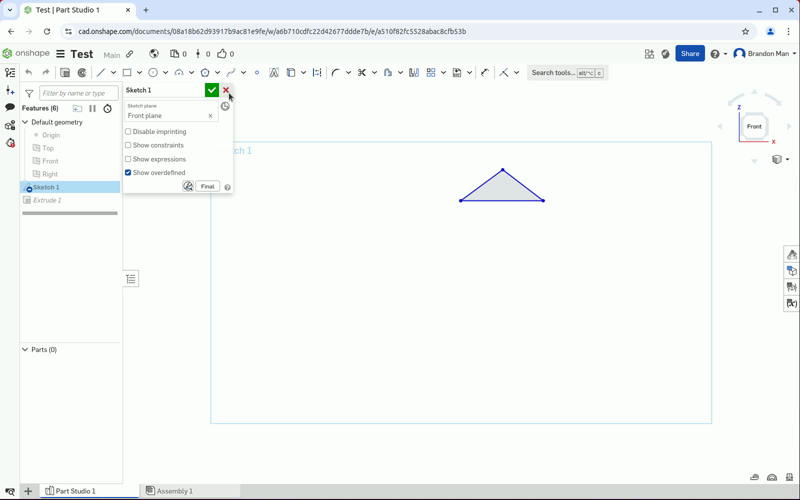
click(229, 92)
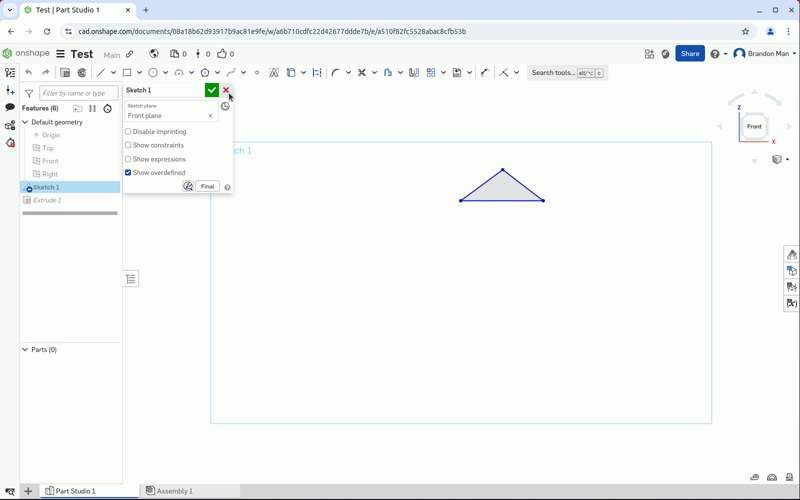
key(shift+s)
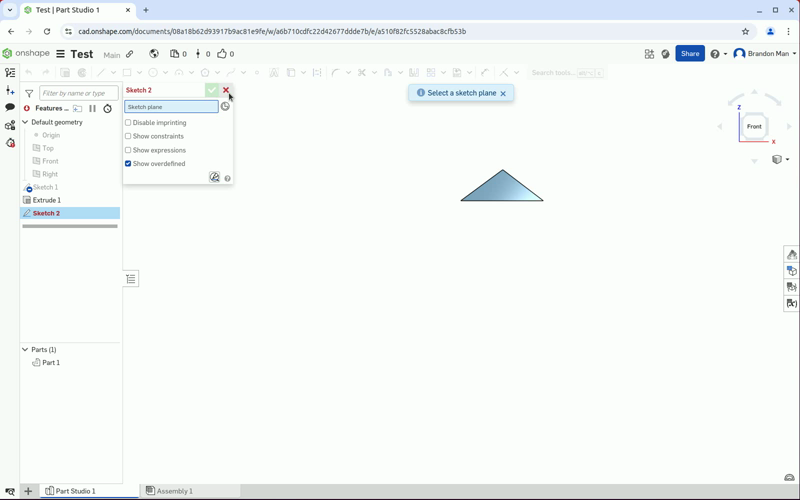
mouse_move(73, 163)
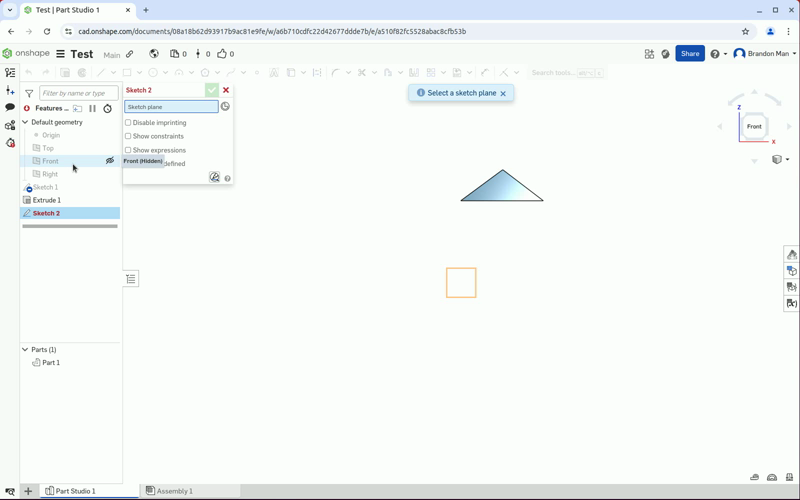
click(73, 163)
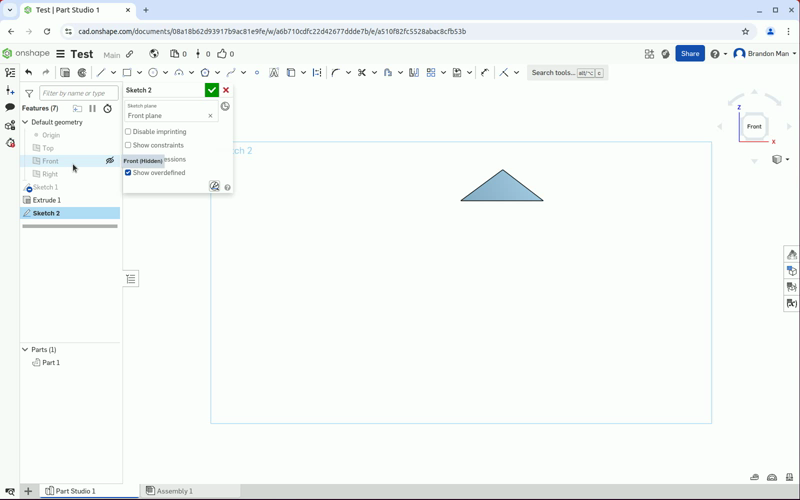
mouse_move(73, 352)
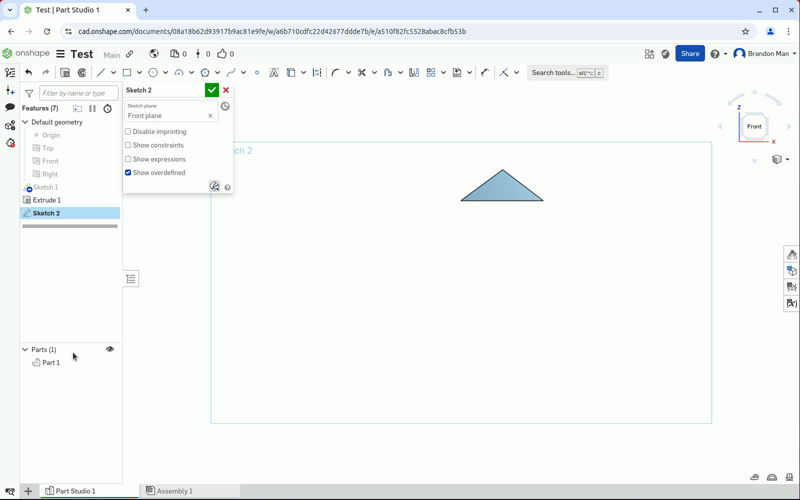
key(y)
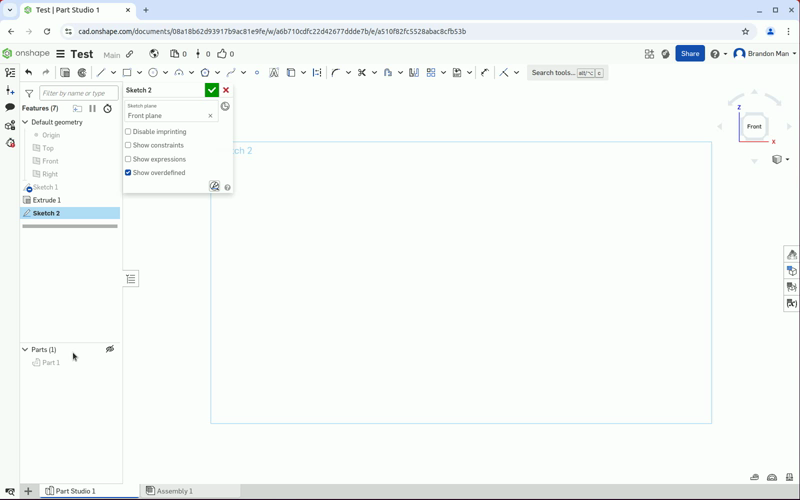
key(l)
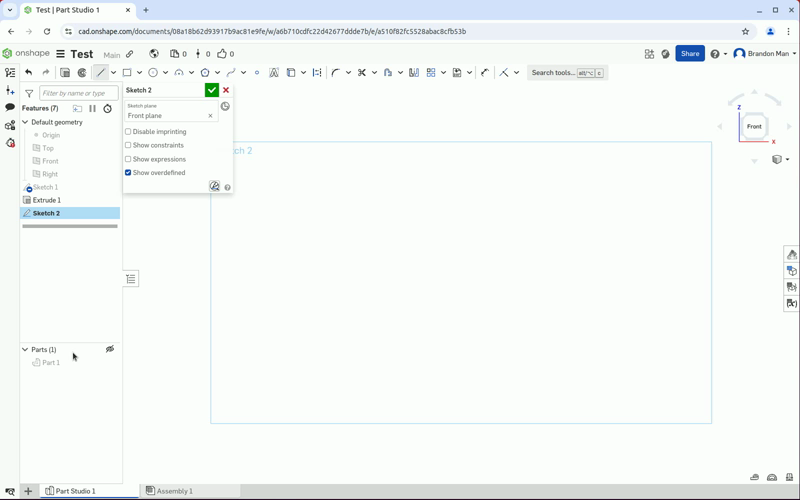
key_down(shift)
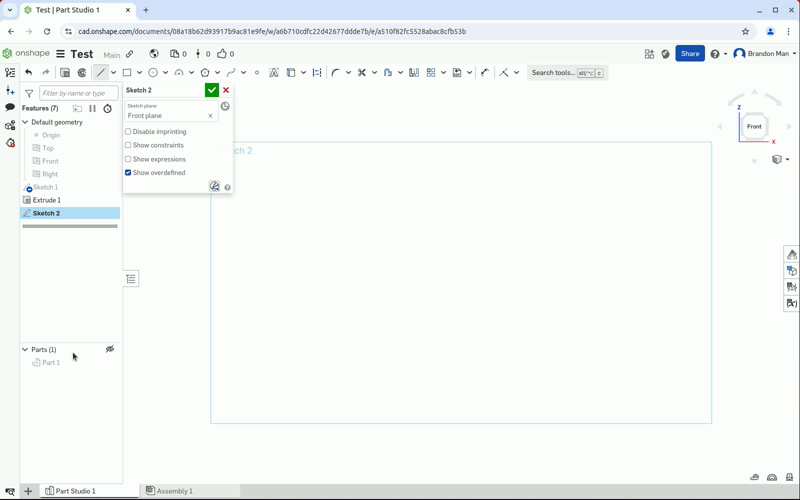
mouse_move(460, 282)
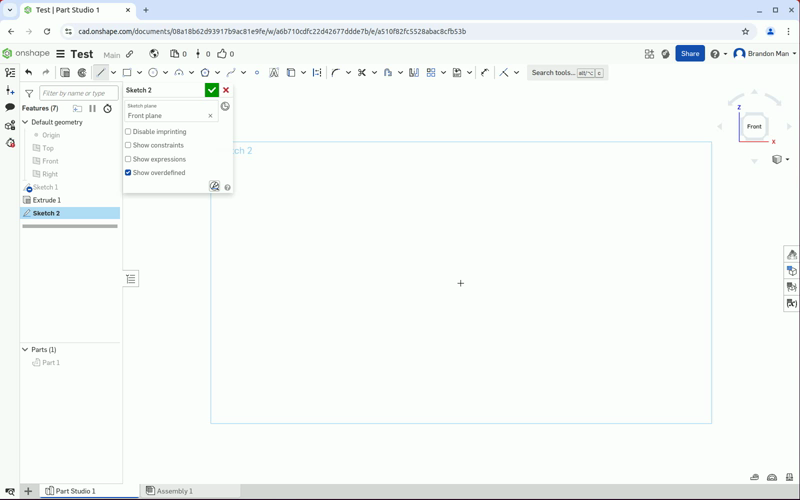
click(460, 282)
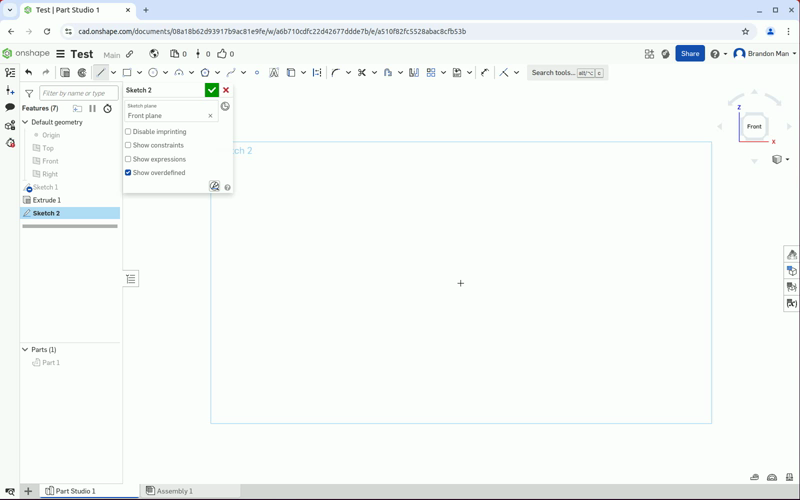
key_up(shift)
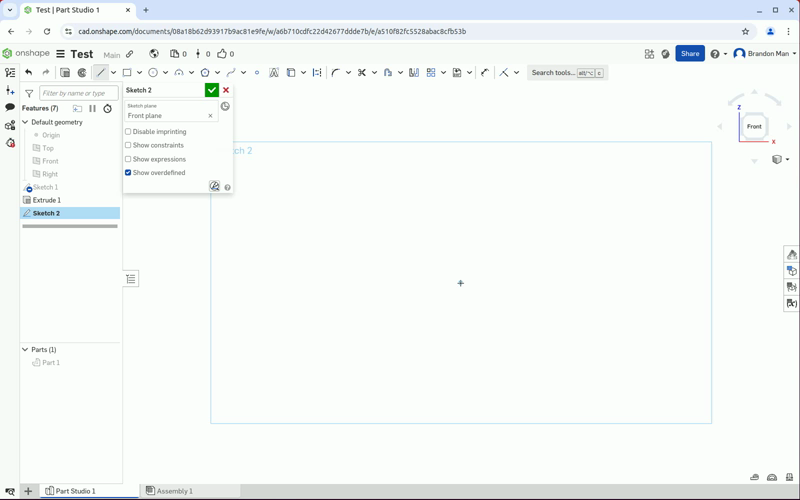
key_down(shift)
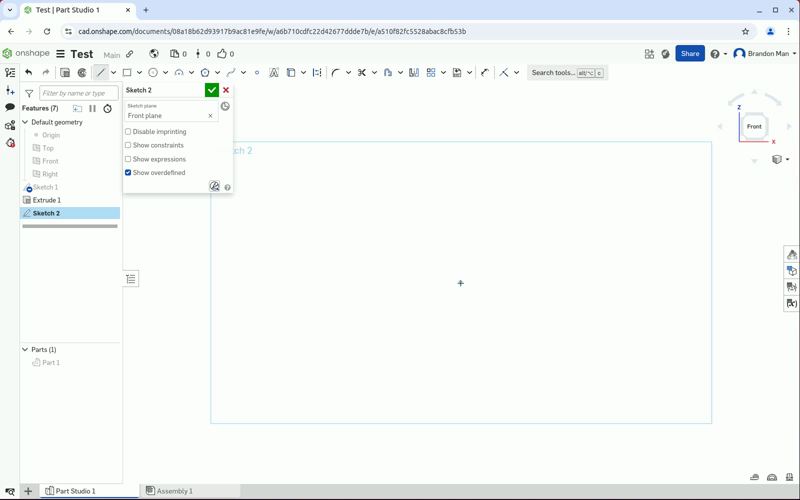
mouse_move(543, 282)
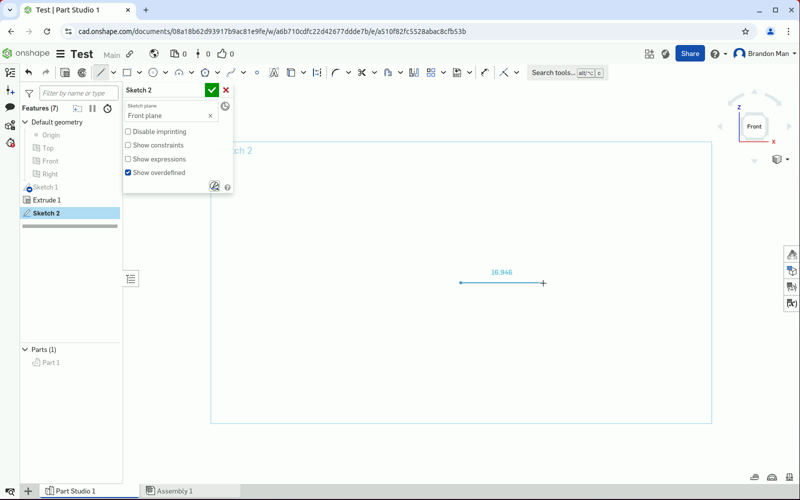
click(543, 282)
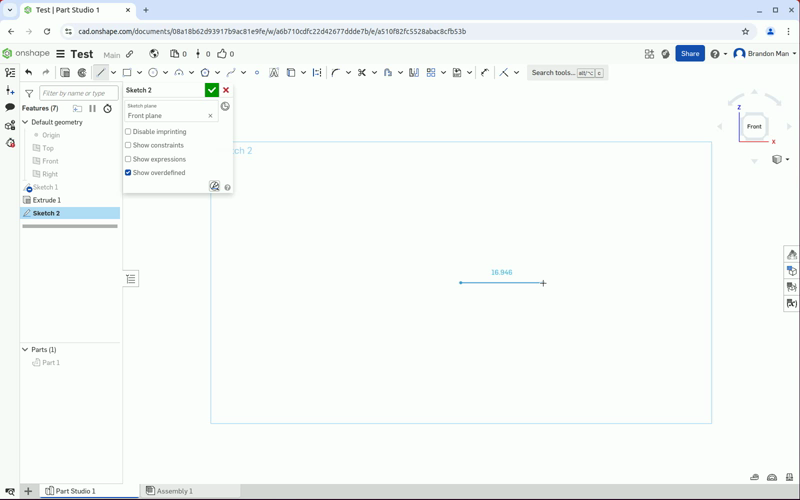
key_up(shift)
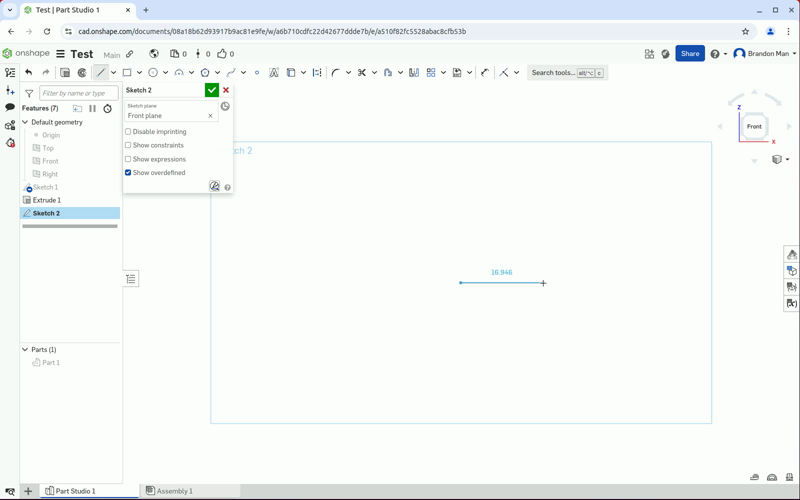
key_down(shift)
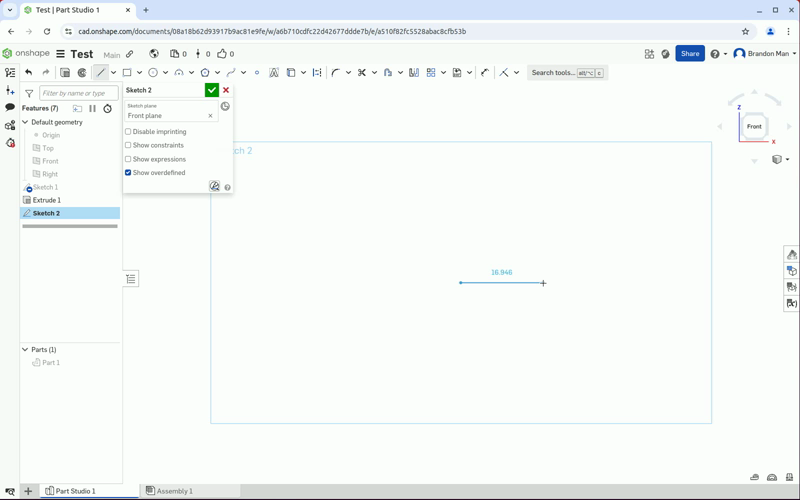
mouse_move(543, 200)
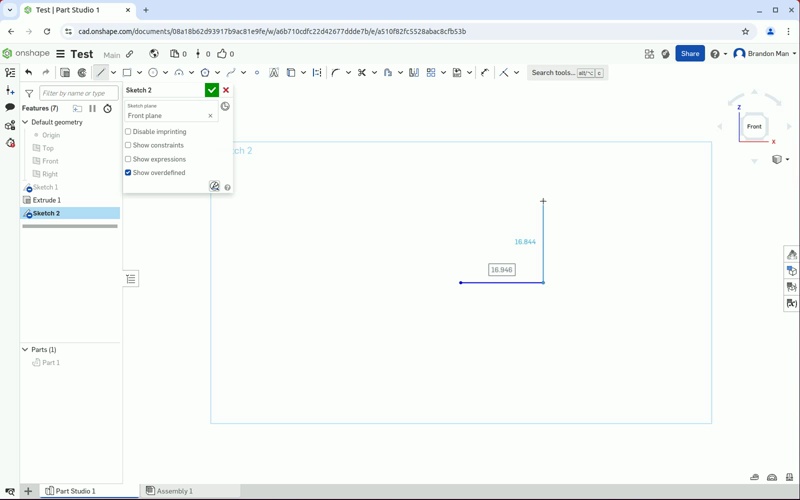
click(543, 200)
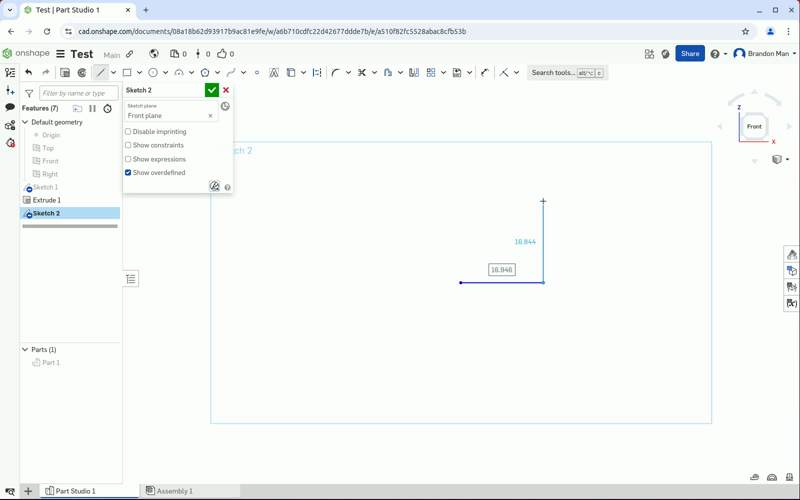
key_up(shift)
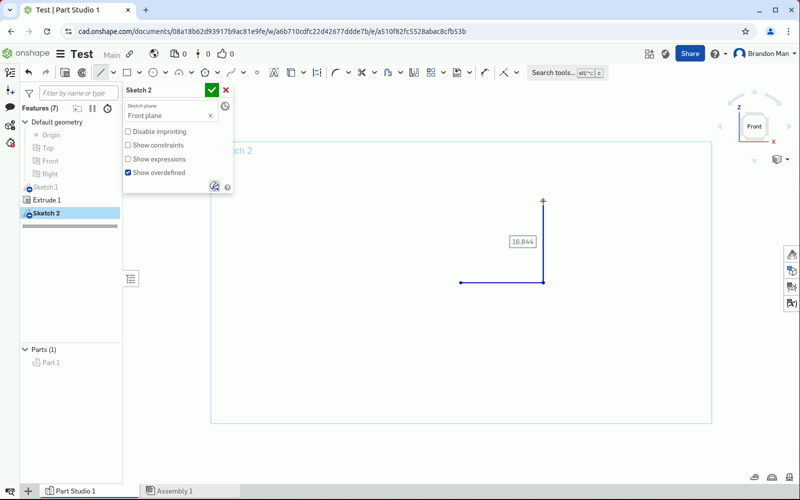
key_down(shift)
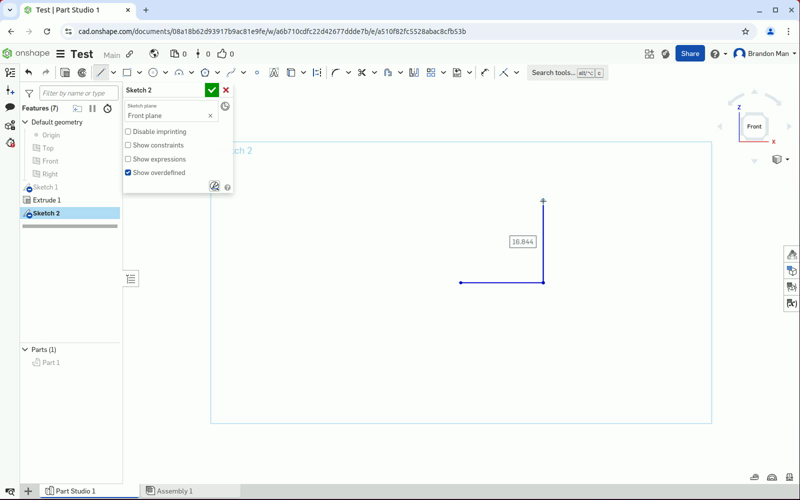
mouse_move(460, 200)
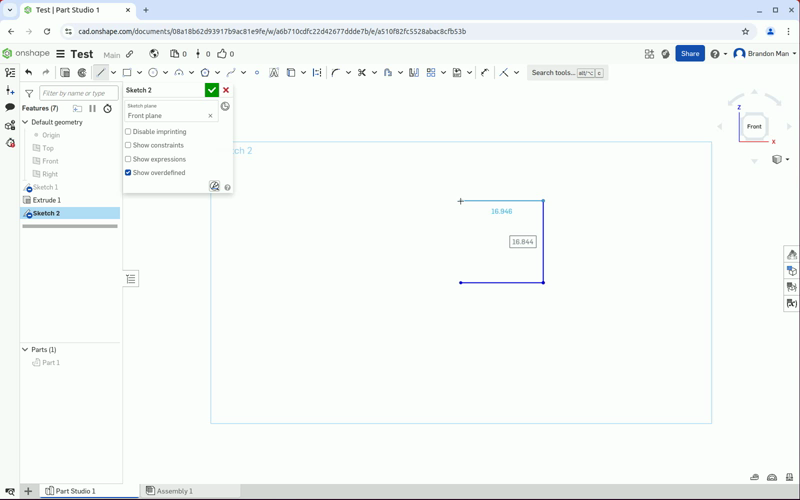
click(460, 200)
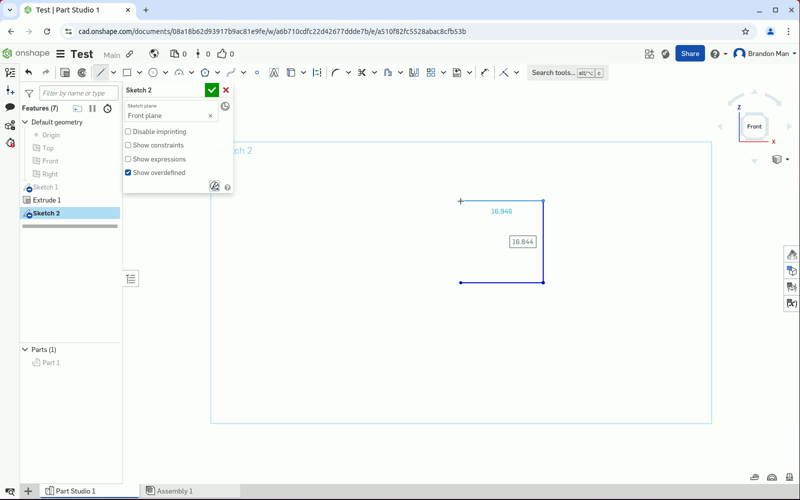
key_up(shift)
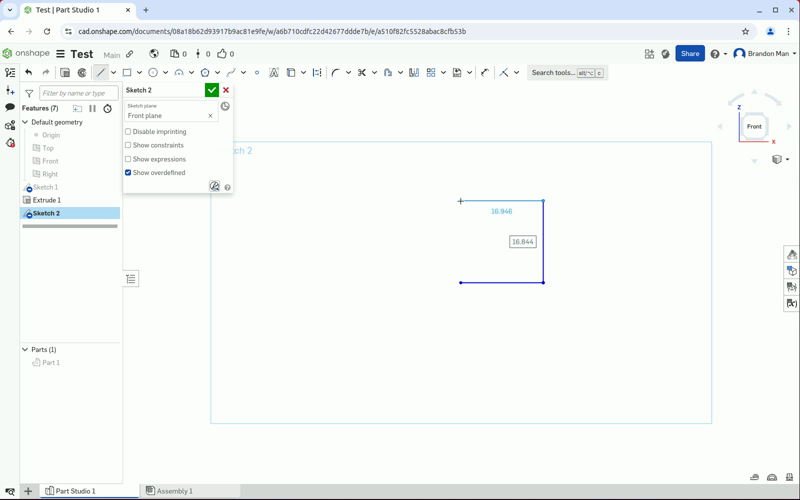
key_down(shift)
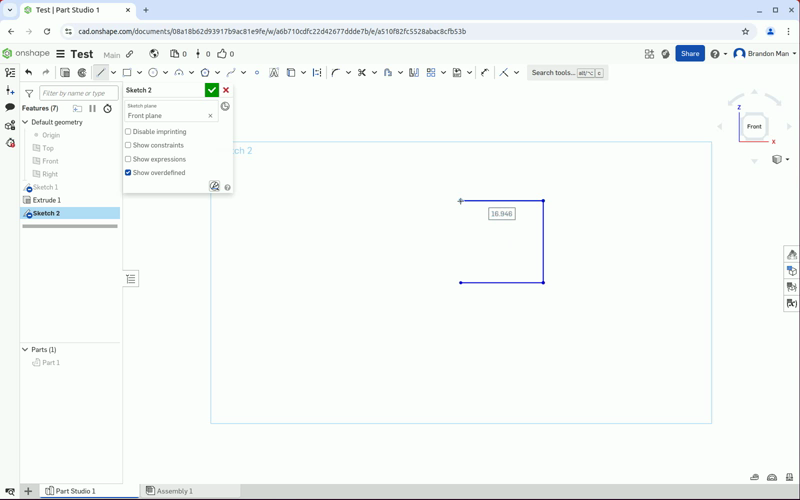
mouse_move(460, 282)
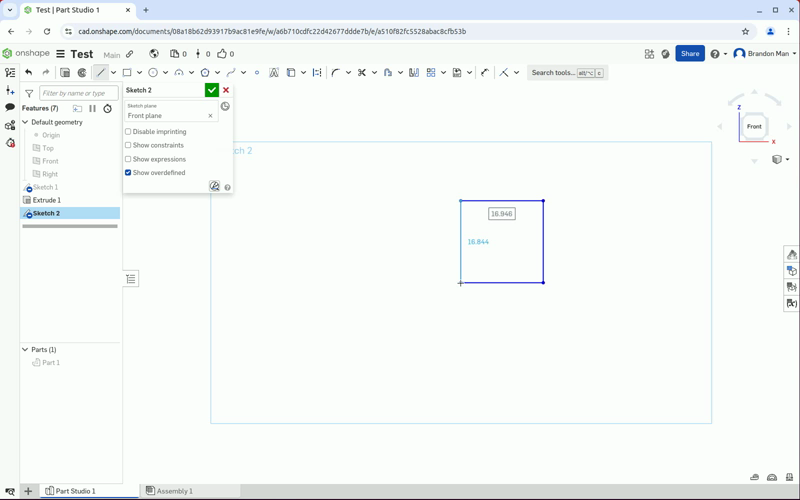
key_up(shift)
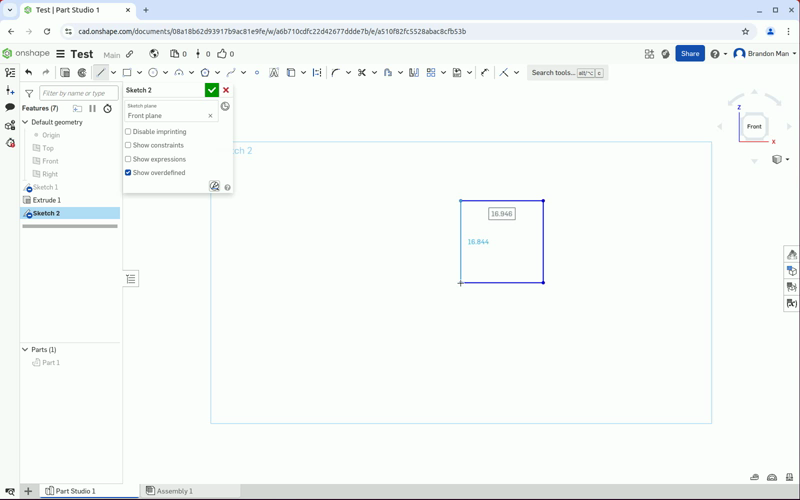
click(460, 282)
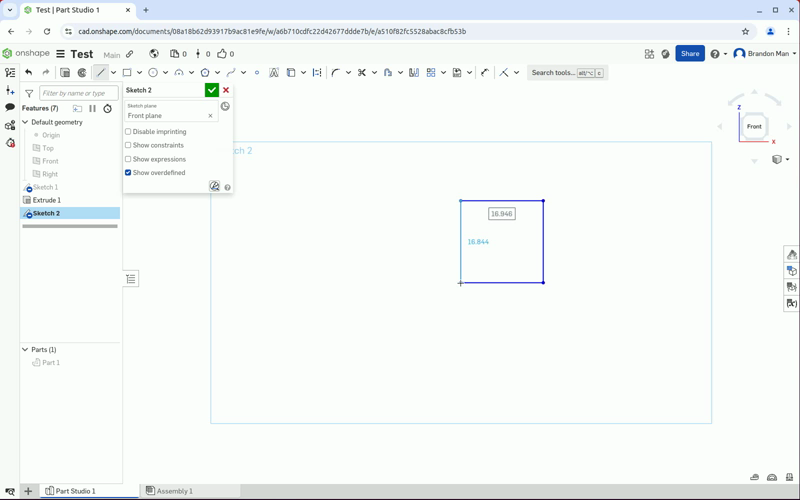
key(esc)
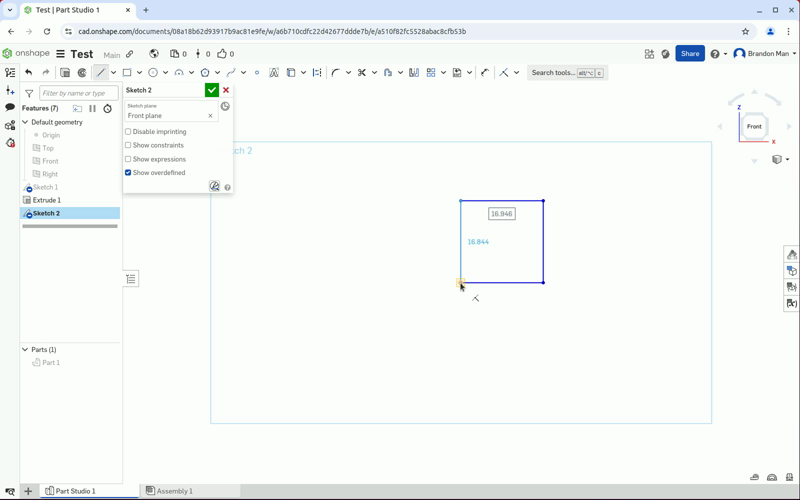
key(c)
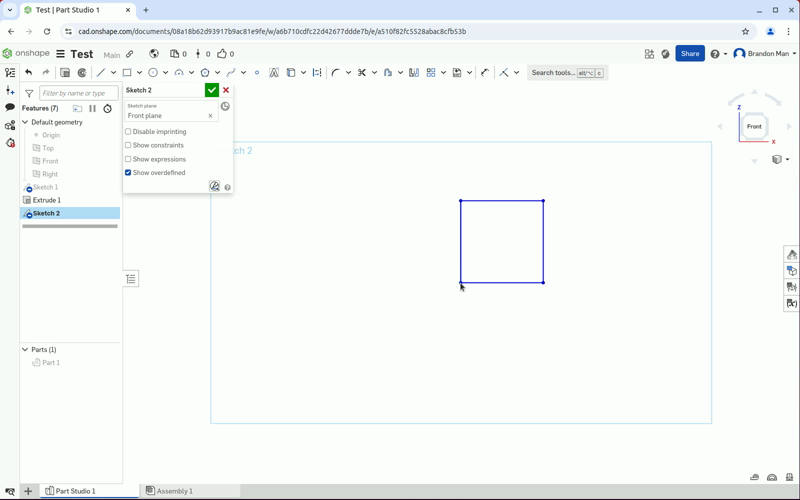
key_down(shift)
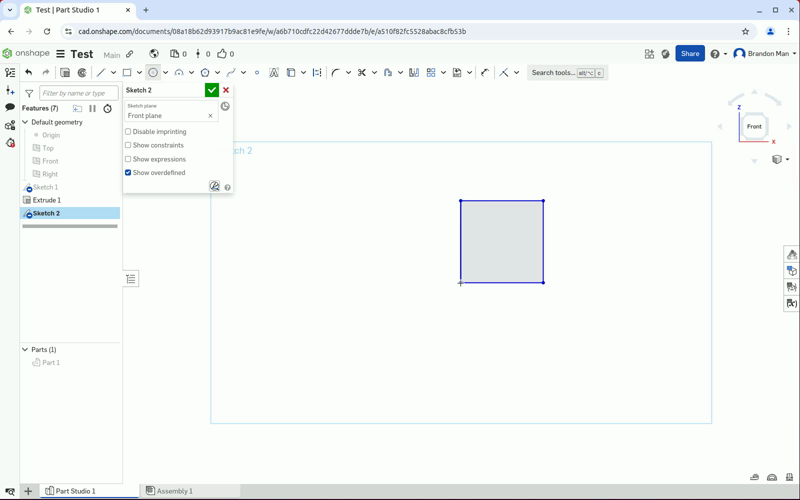
mouse_move(502, 256)
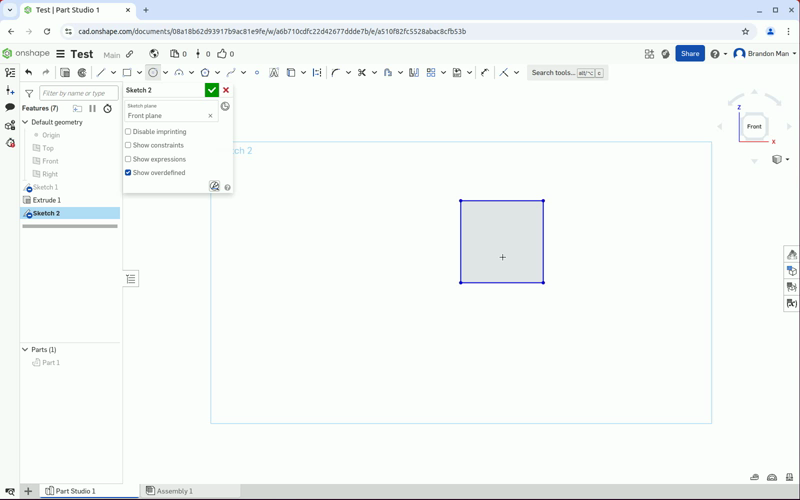
click(502, 256)
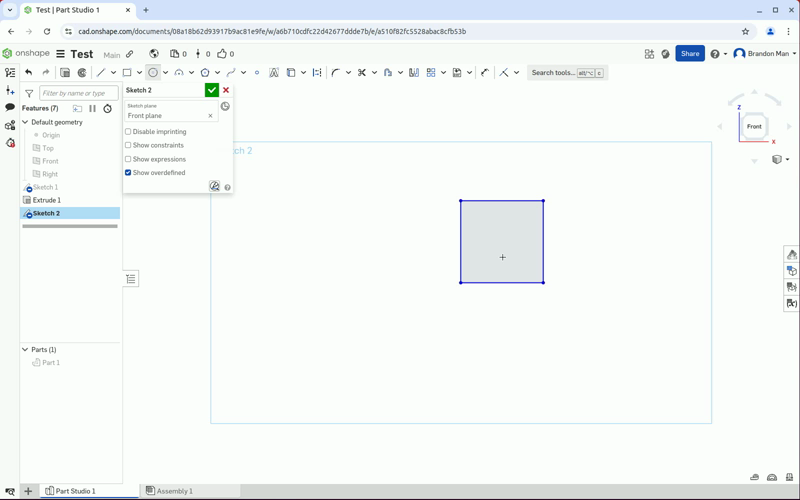
key_up(shift)
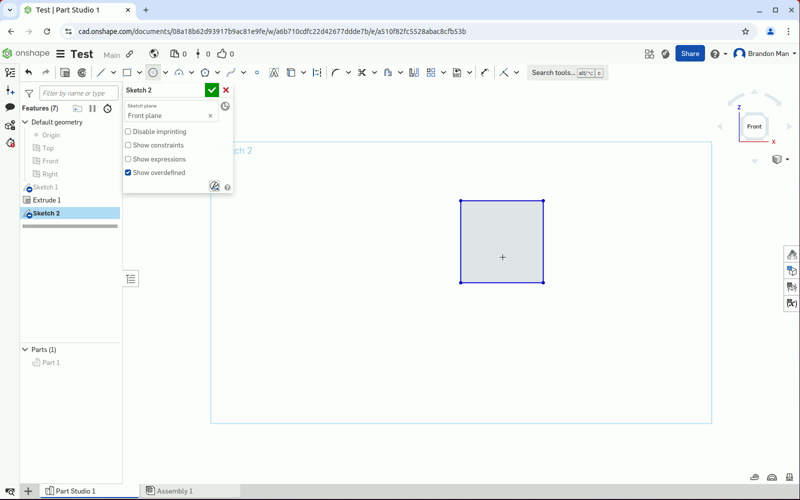
mouse_move(519, 256)
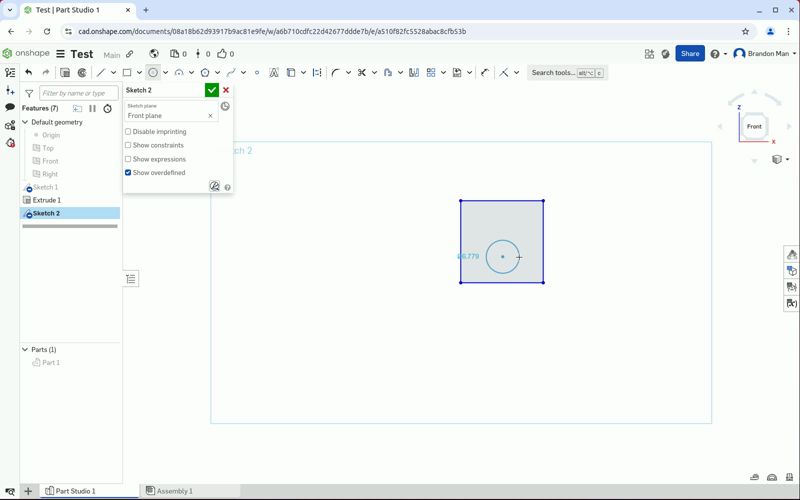
click(519, 256)
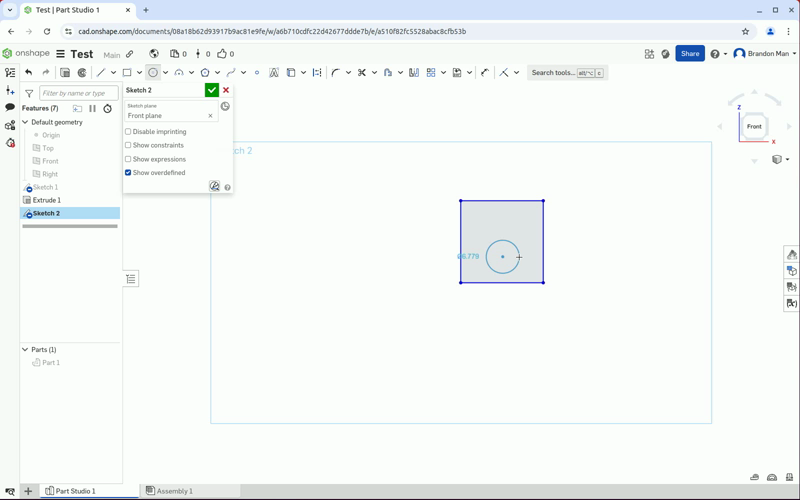
key(esc)
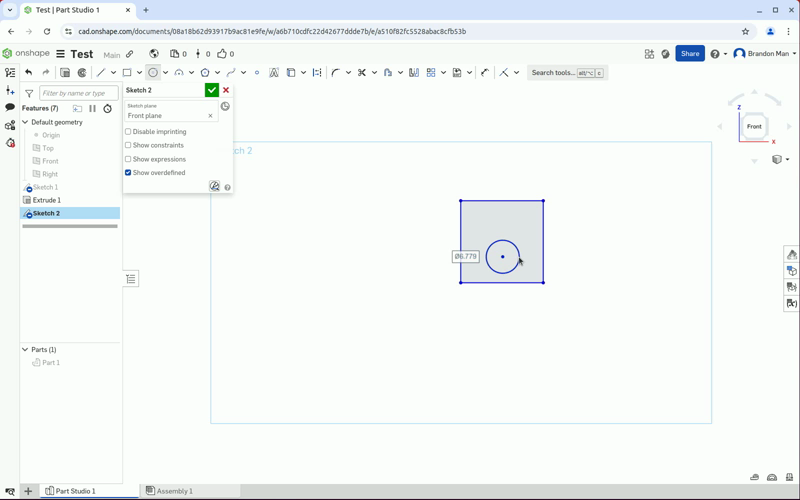
mouse_move(489, 213)
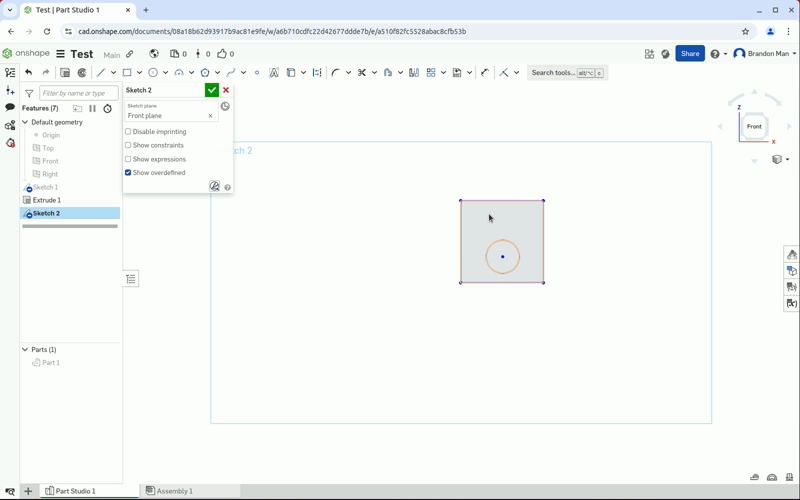
click(489, 213)
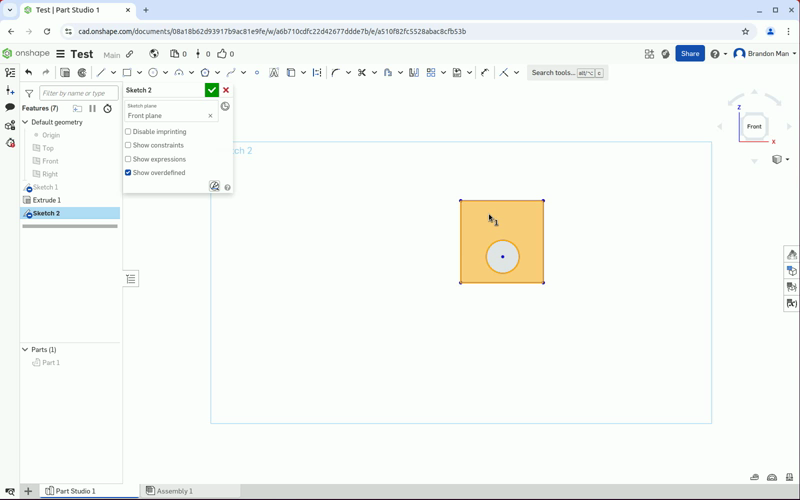
mouse_move(73, 352)
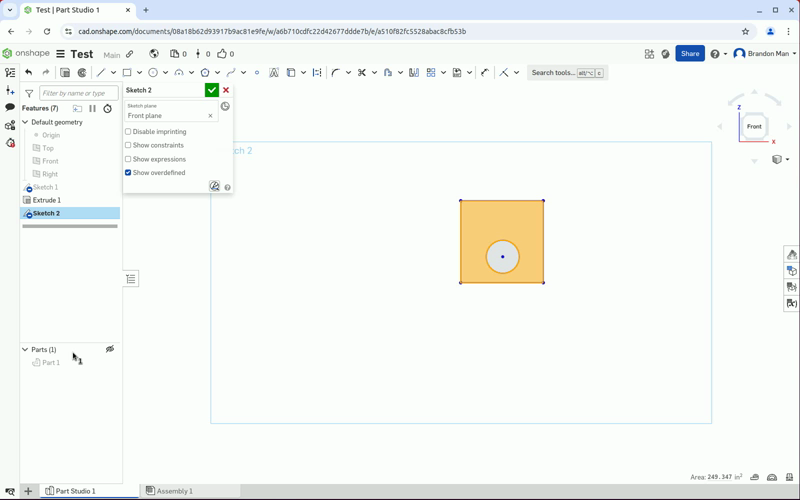
key(shift+y)
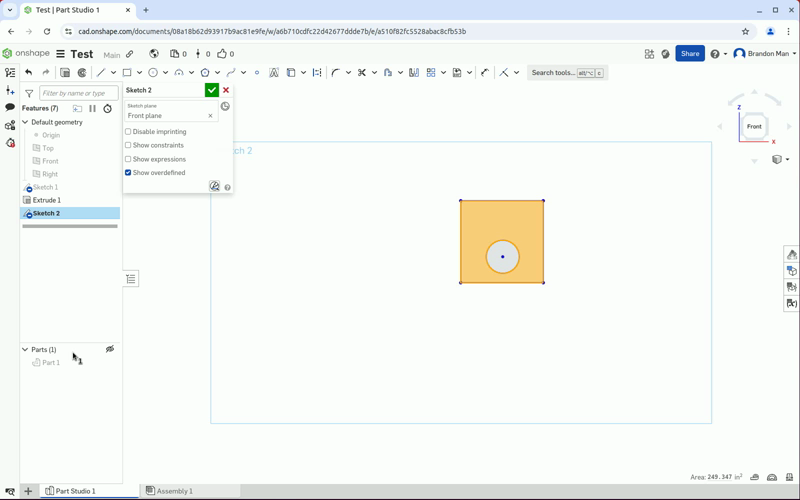
key(shift+e)
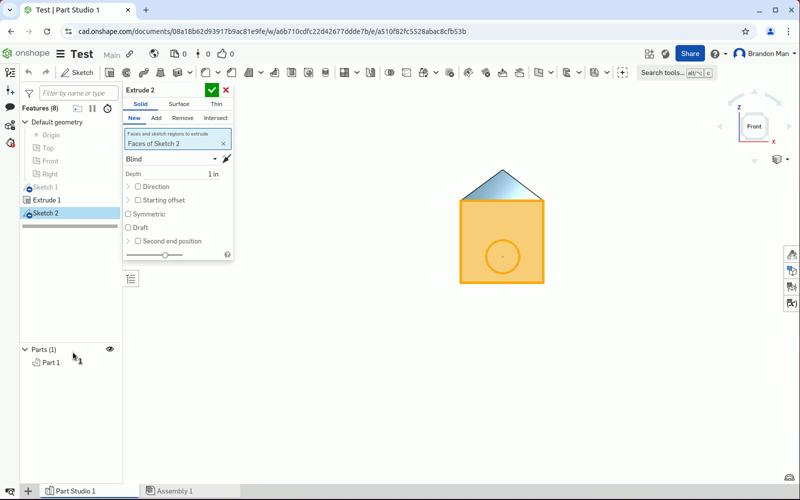
mouse_move(143, 106)
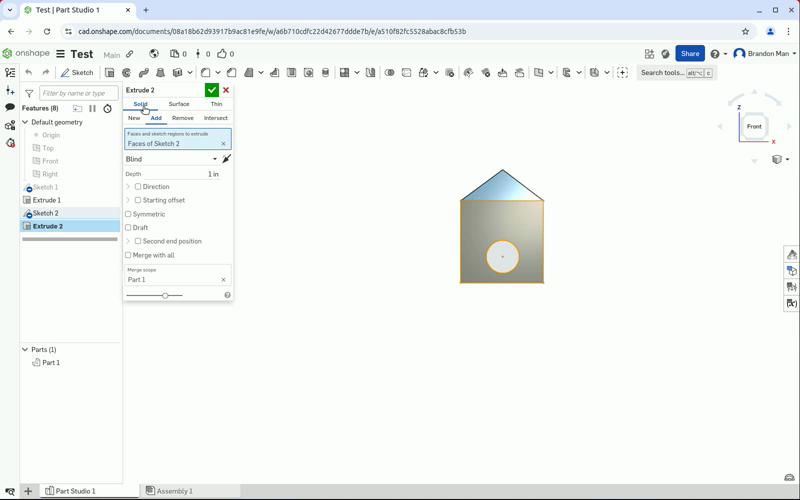
click(143, 106)
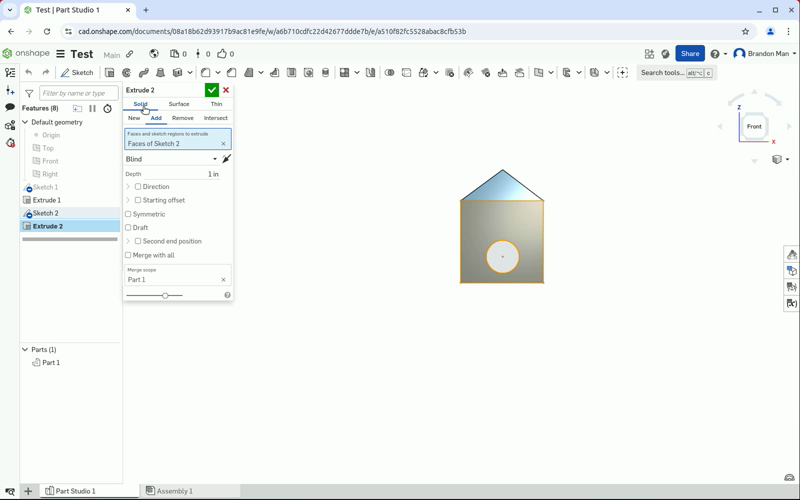
mouse_move(137, 120)
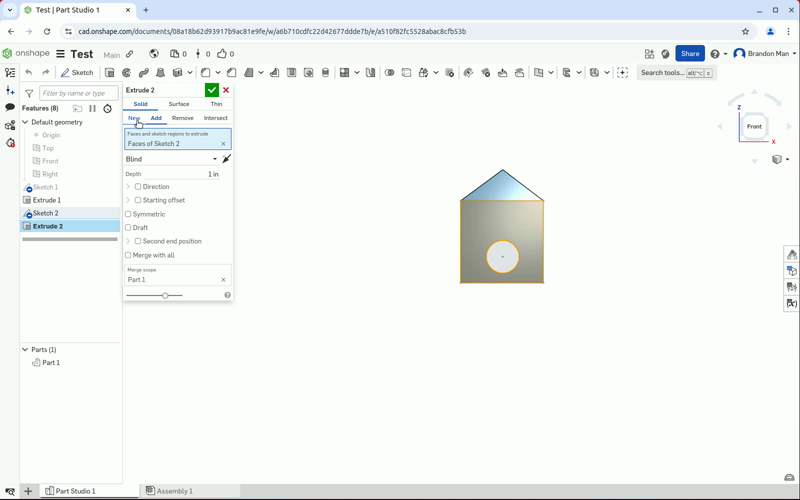
click(137, 120)
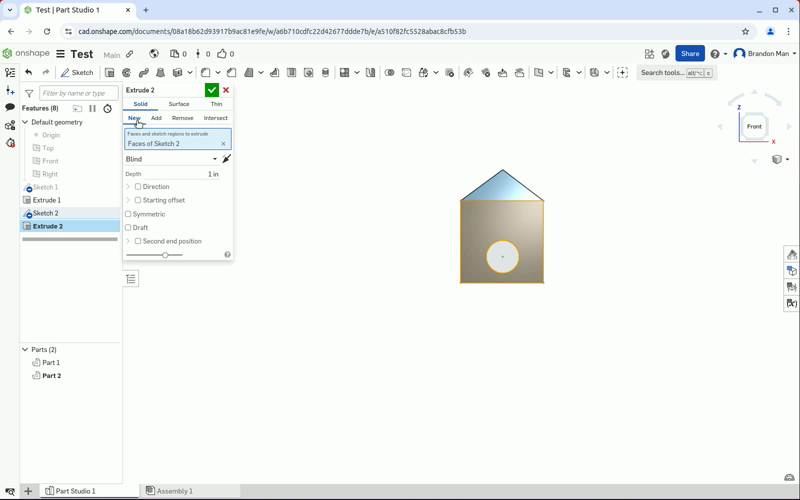
key(tab, 4)
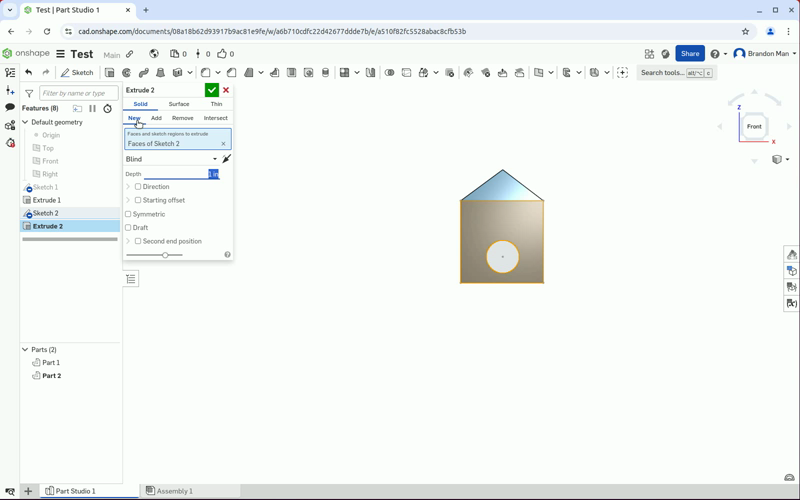
text(12.517)
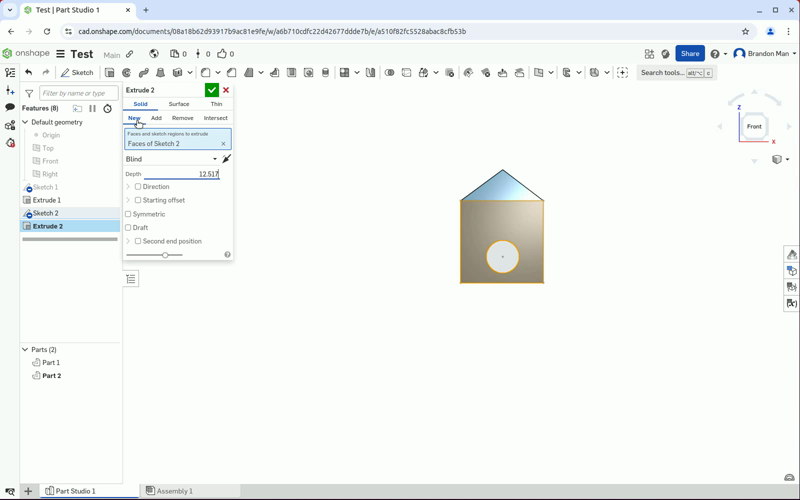
key(enter)
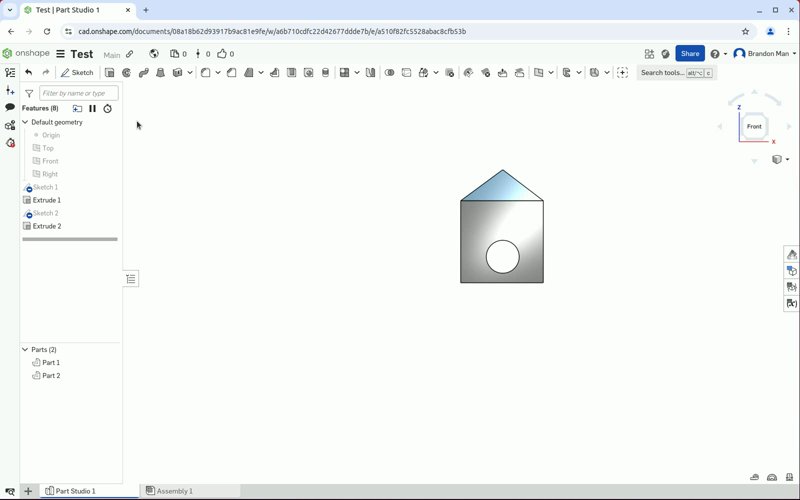
key(shift+h)
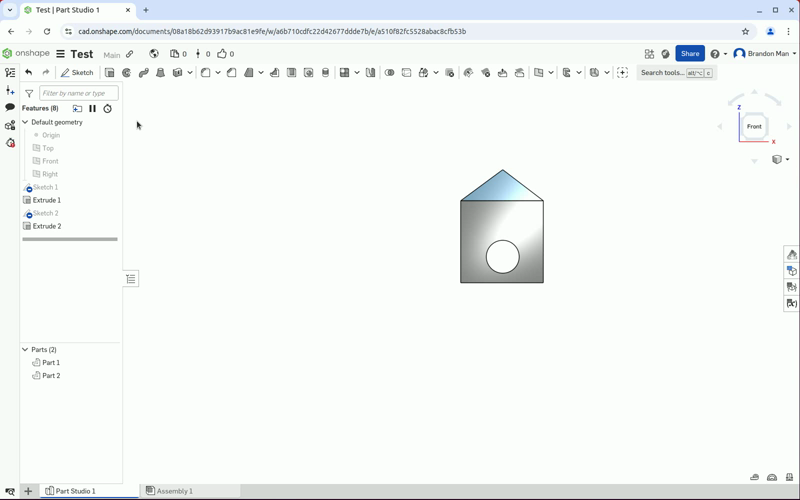
key(shift+h)
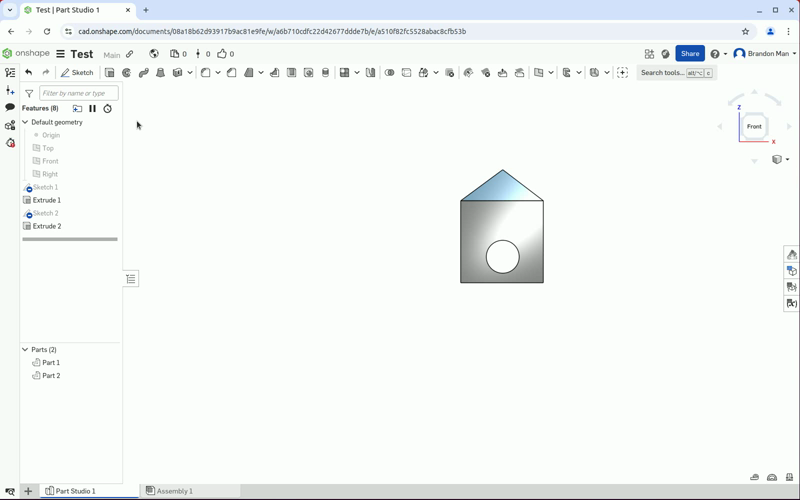
mouse_move(73, 189)
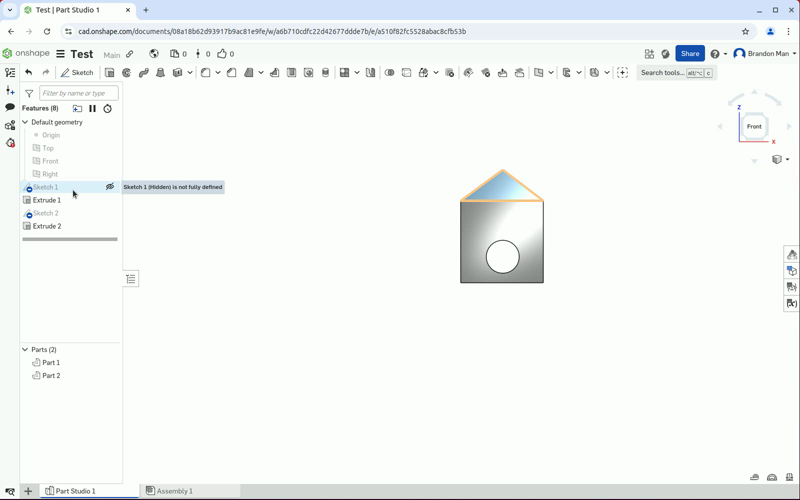
click(73, 189)
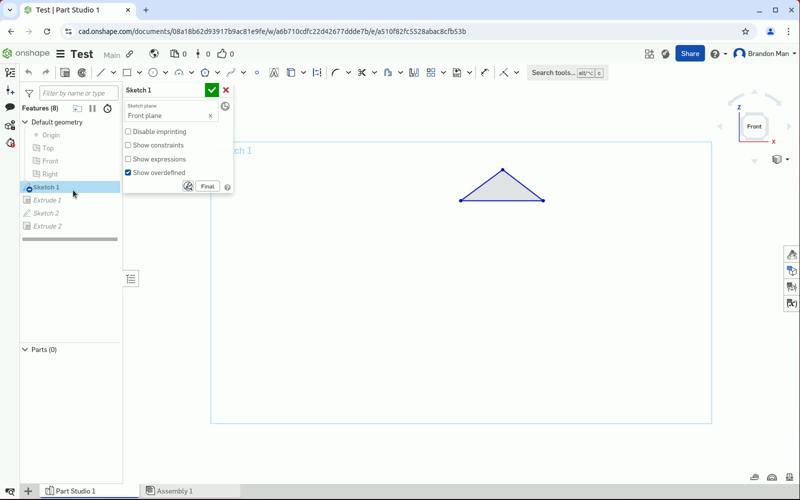
mouse_move(229, 92)
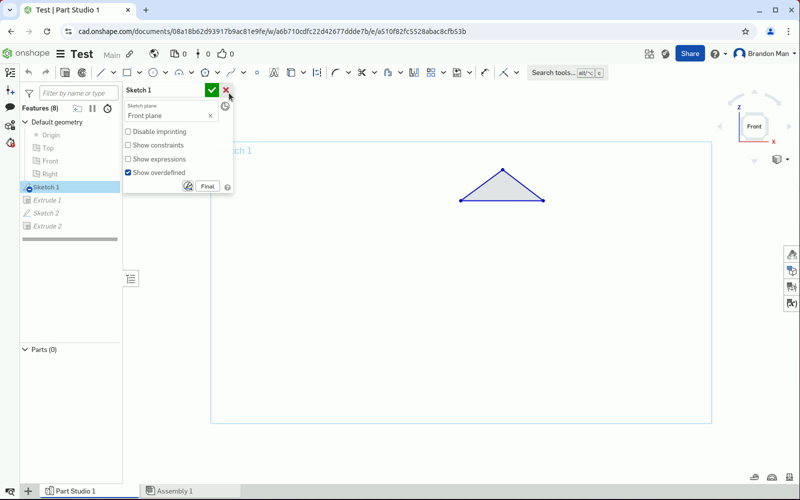
click(229, 92)
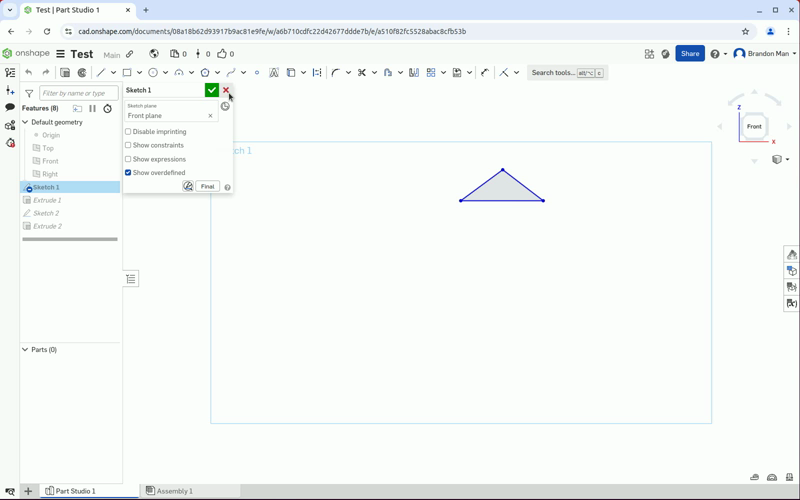
key(shift+s)
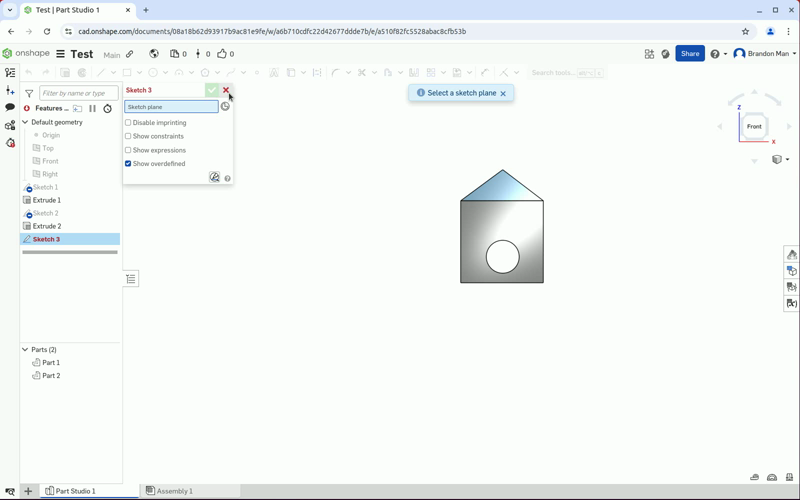
mouse_move(73, 163)
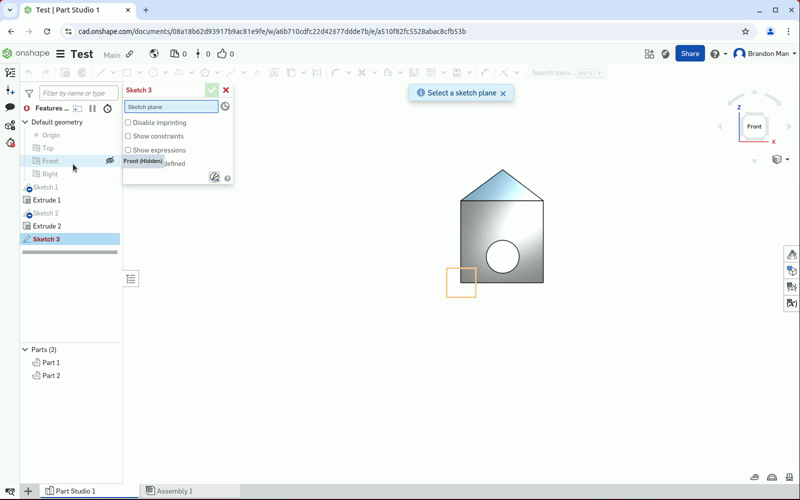
click(73, 163)
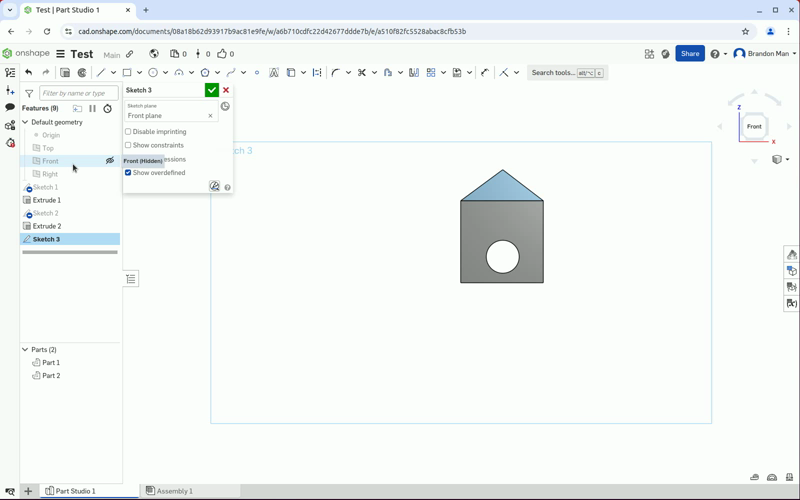
mouse_move(73, 352)
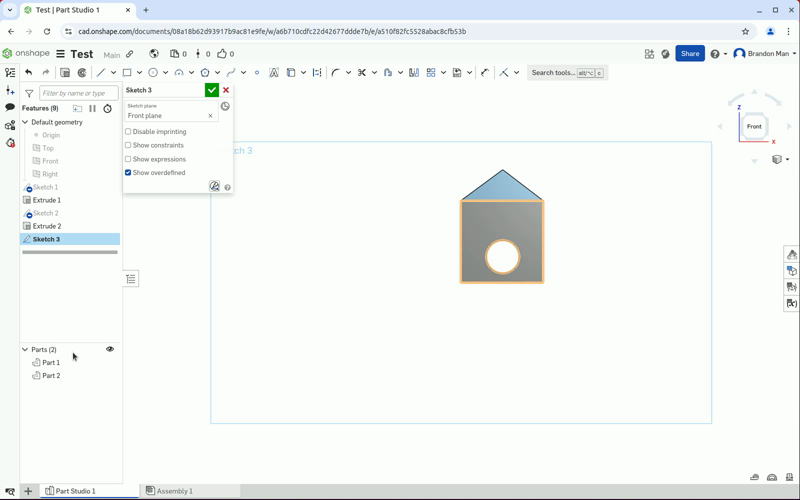
key(y)
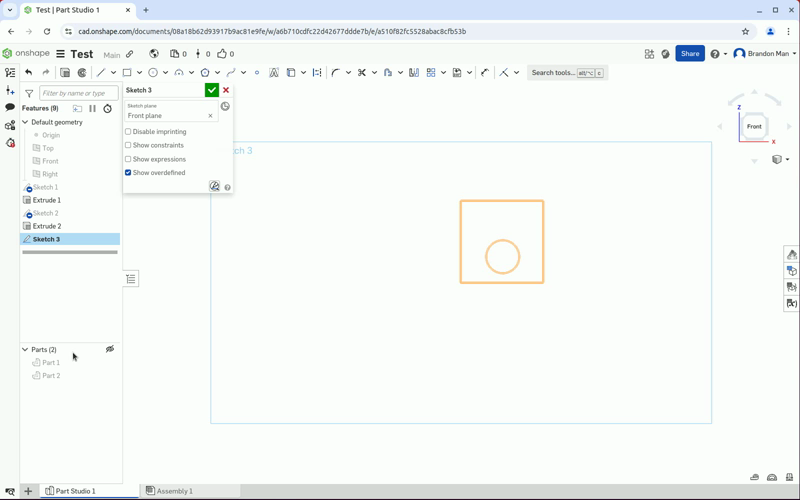
key(c)
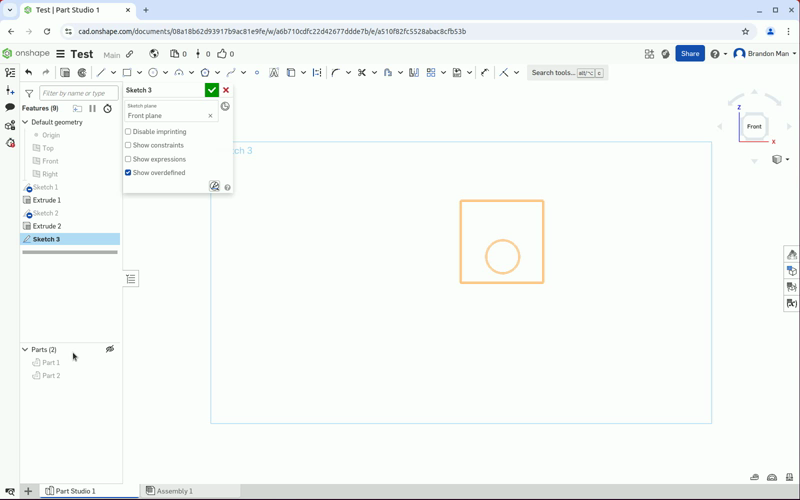
key_down(shift)
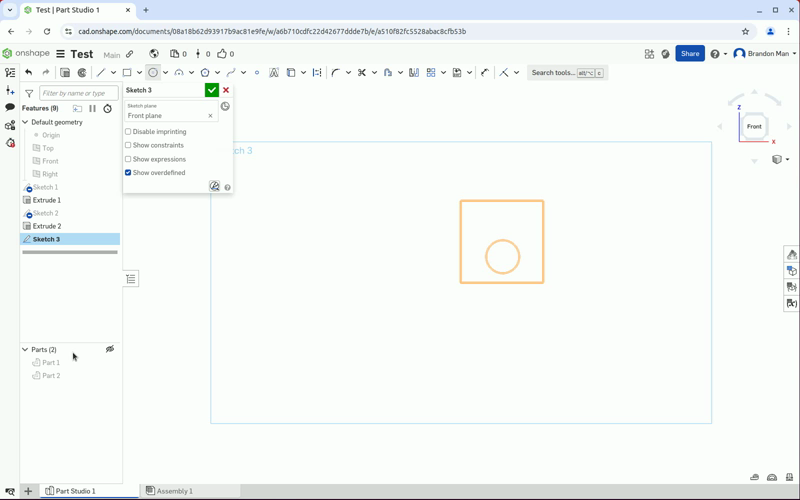
mouse_move(502, 267)
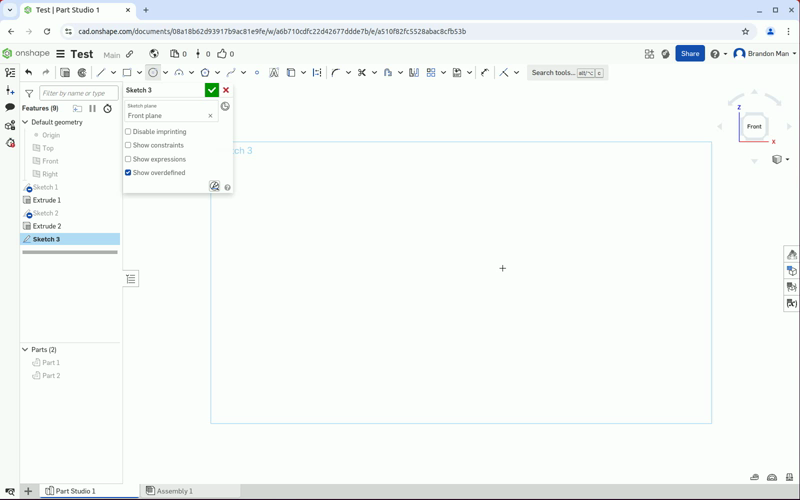
click(502, 267)
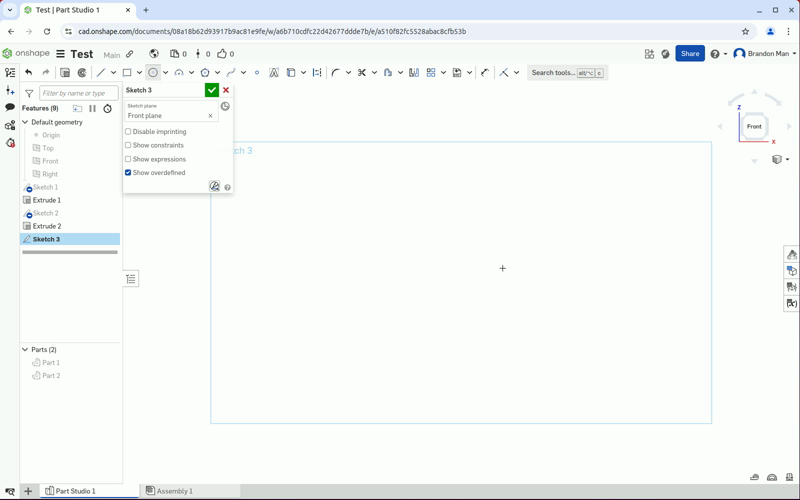
key_up(shift)
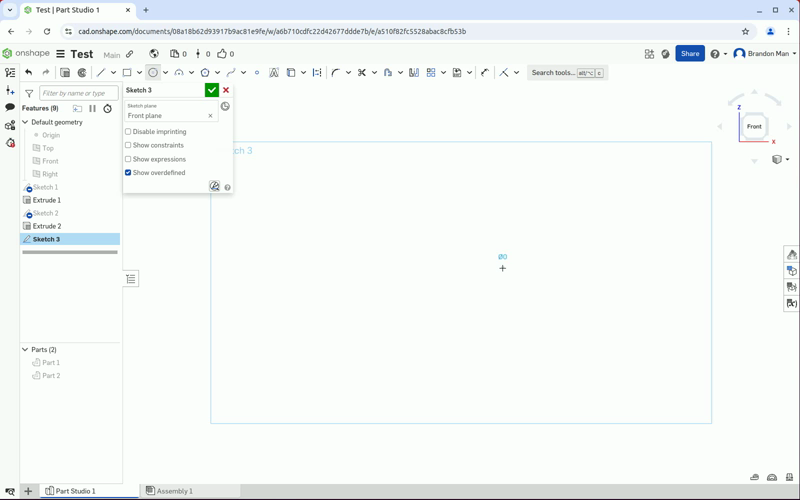
mouse_move(507, 267)
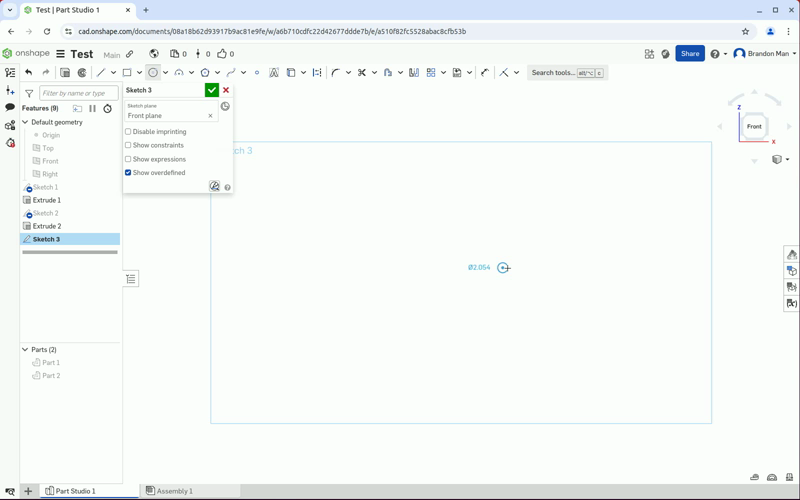
click(507, 267)
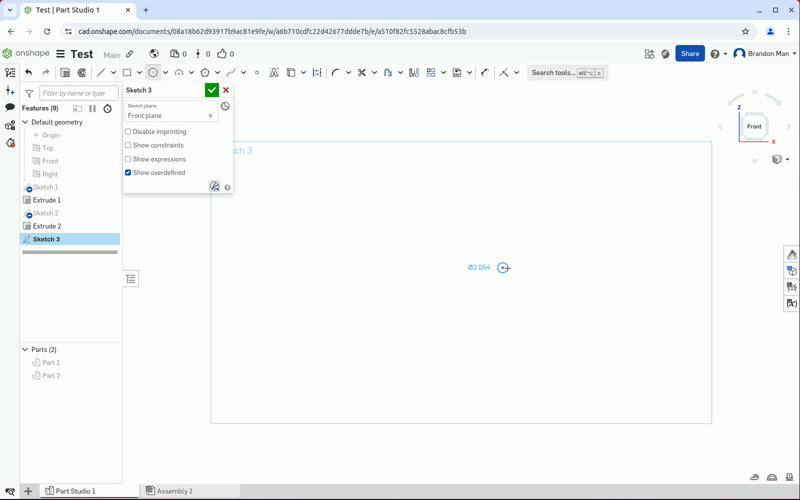
key(esc)
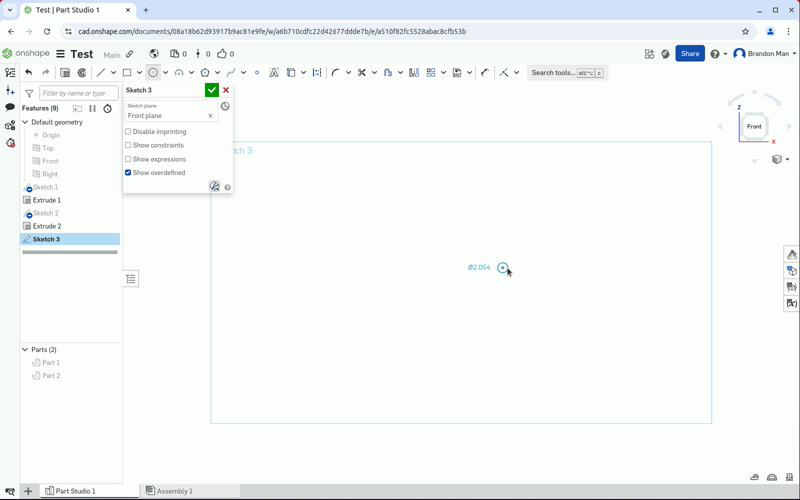
mouse_move(506, 266)
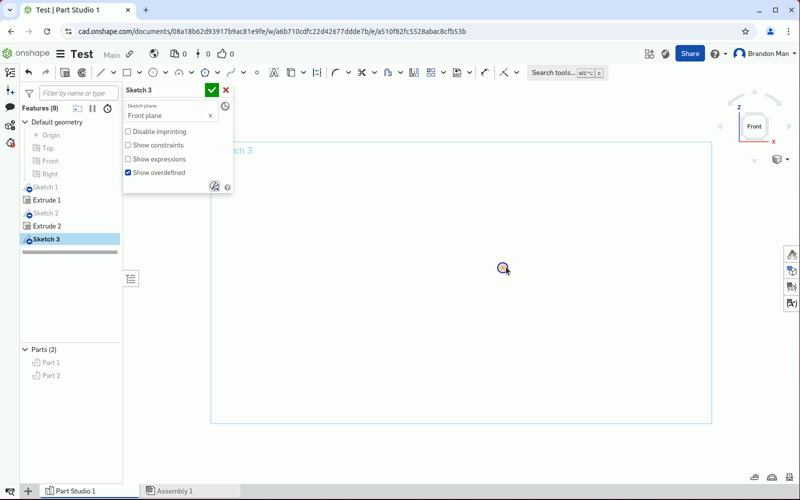
scroll(6)
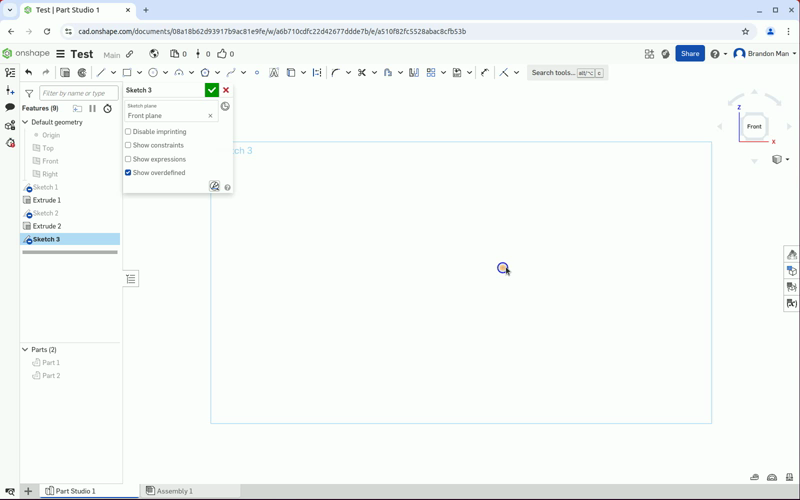
scroll(6)
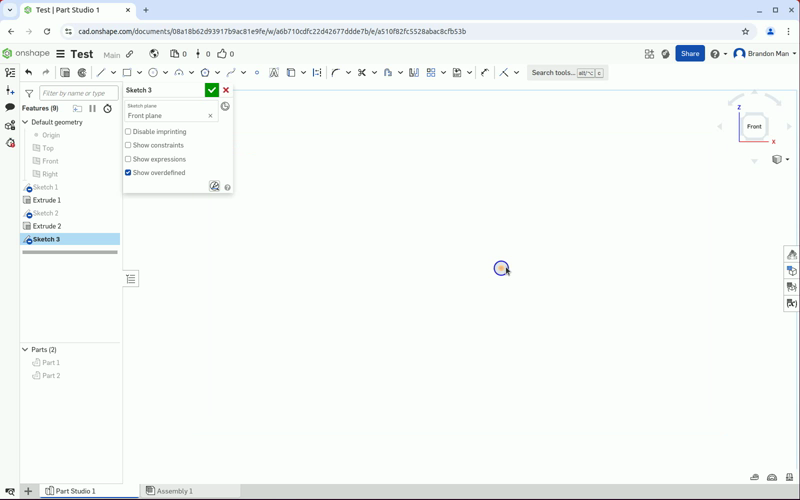
scroll(6)
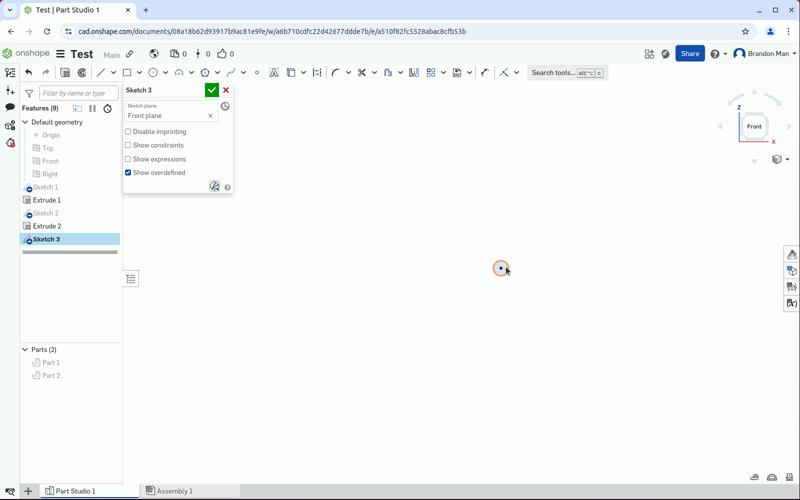
scroll(6)
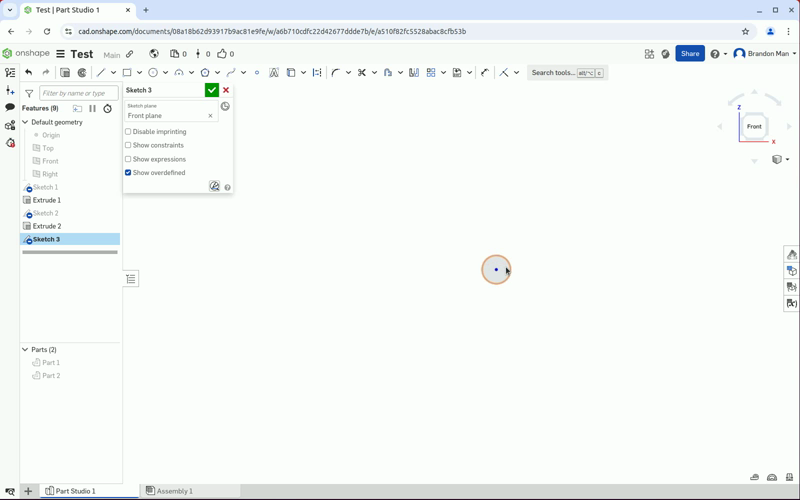
scroll(6)
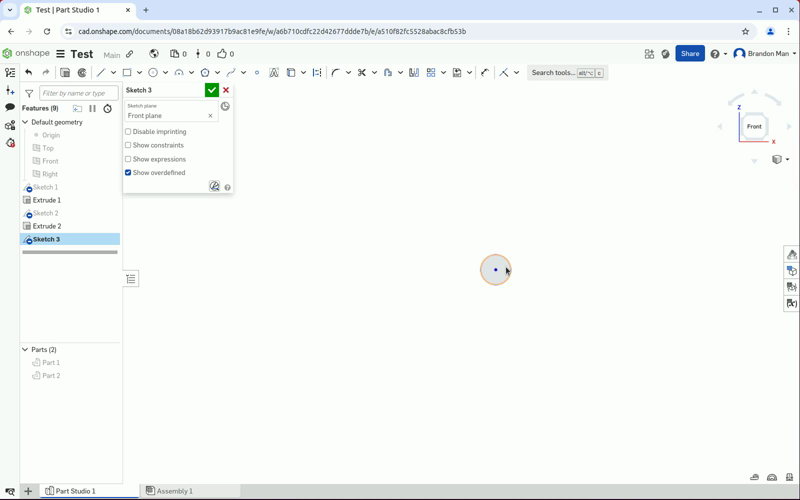
scroll(6)
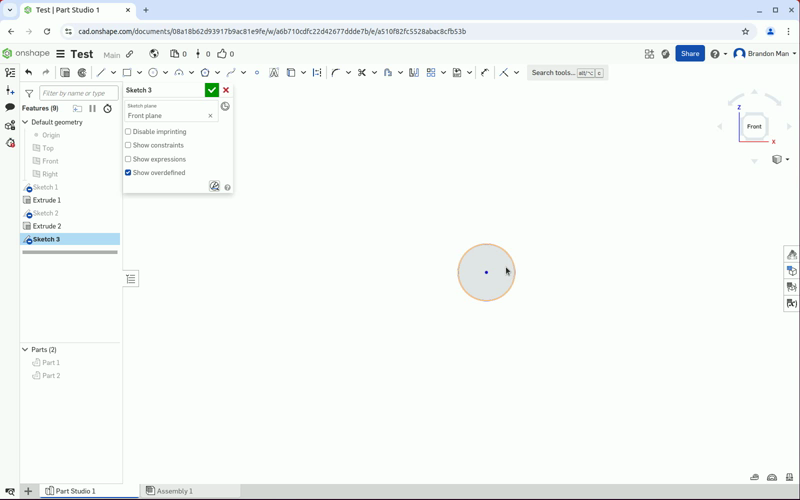
scroll(6)
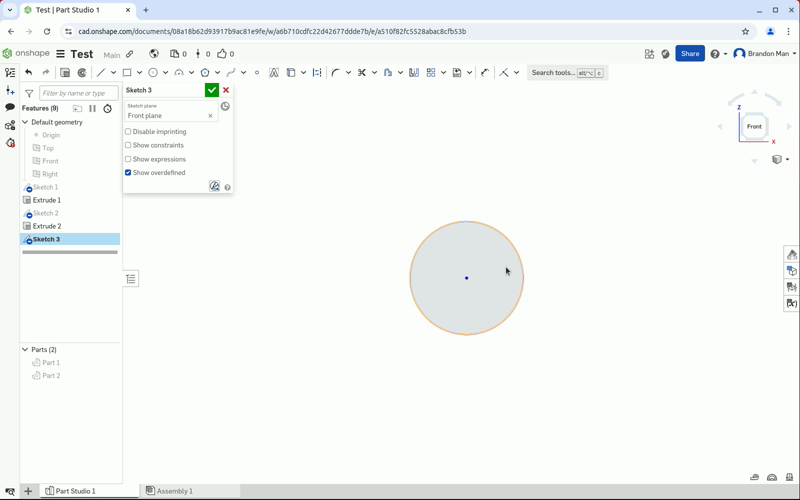
click(506, 266)
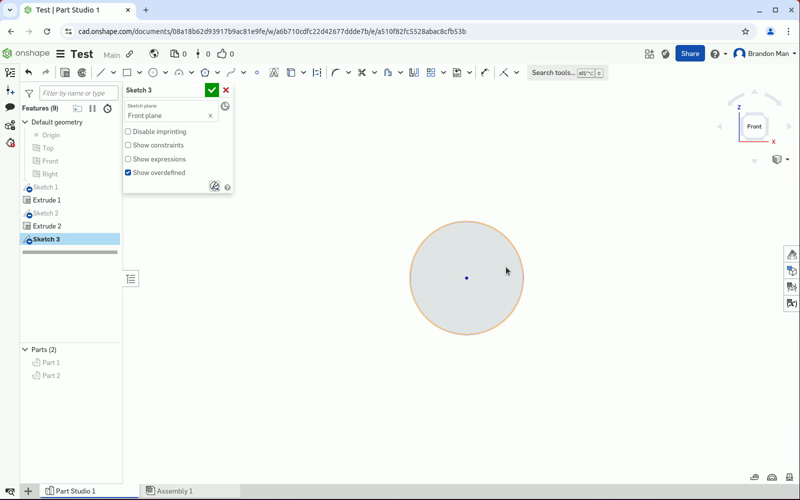
scroll(-6)
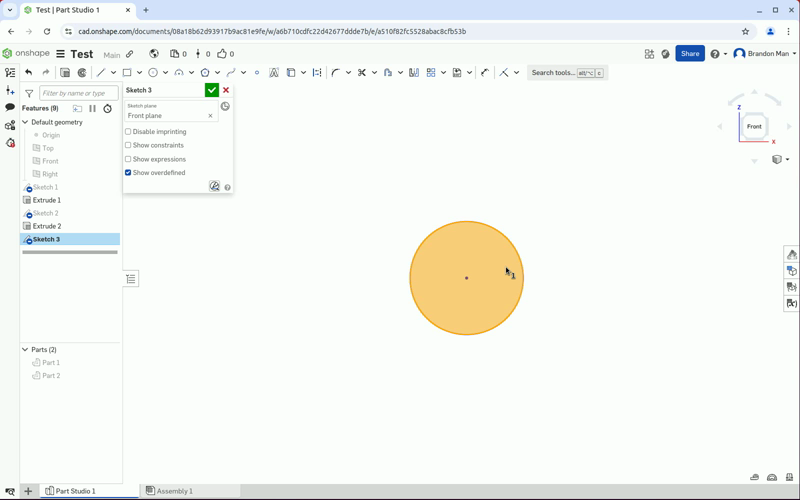
scroll(-6)
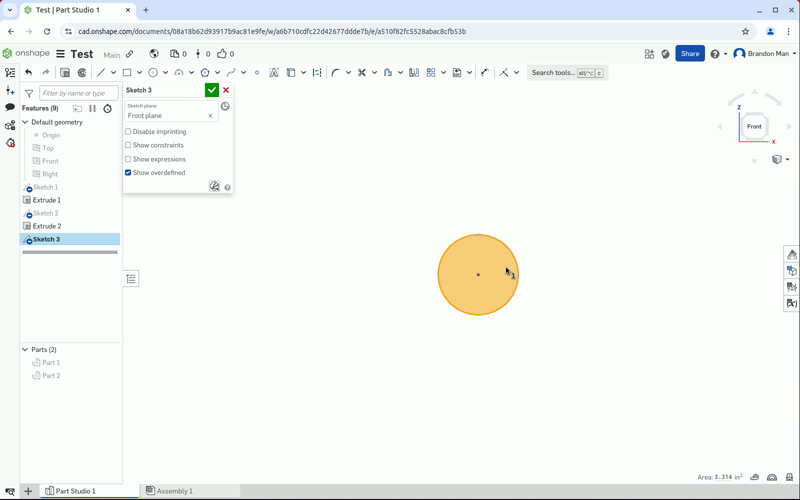
scroll(-6)
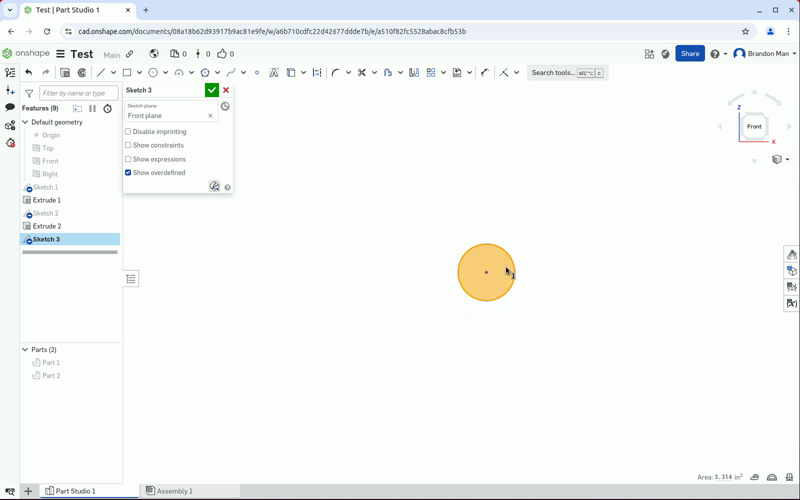
scroll(-6)
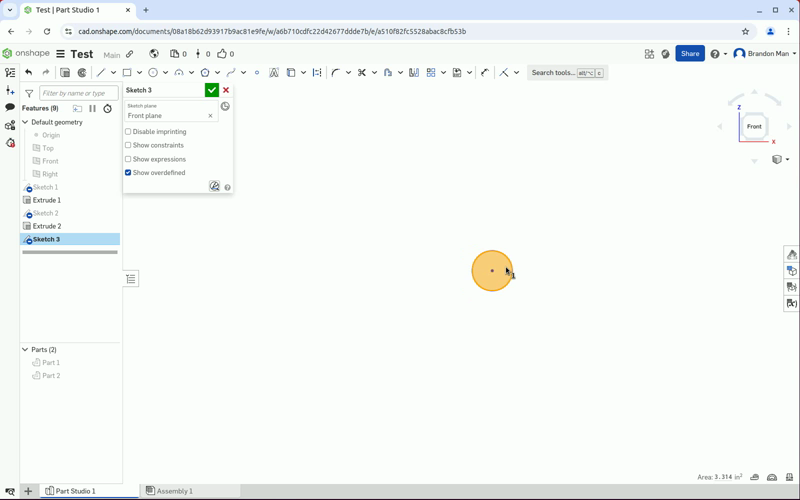
scroll(-6)
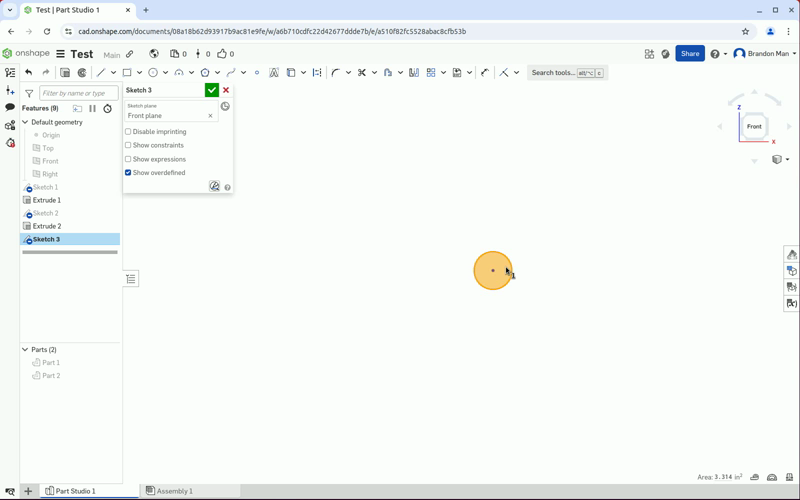
scroll(-6)
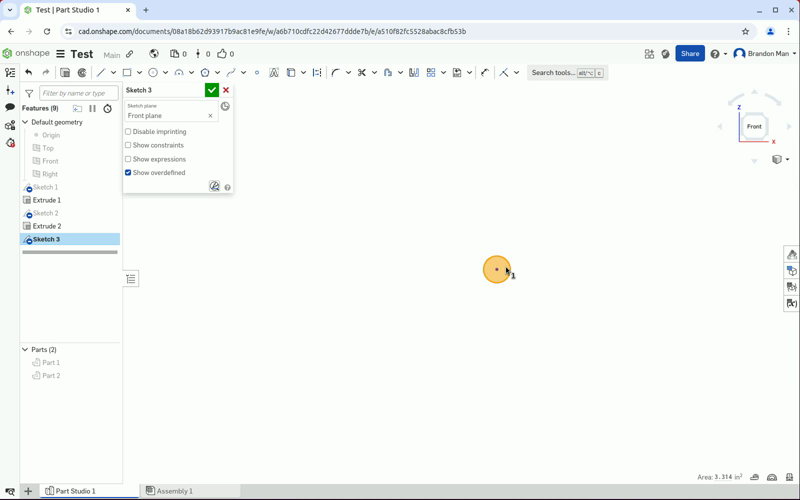
scroll(-6)
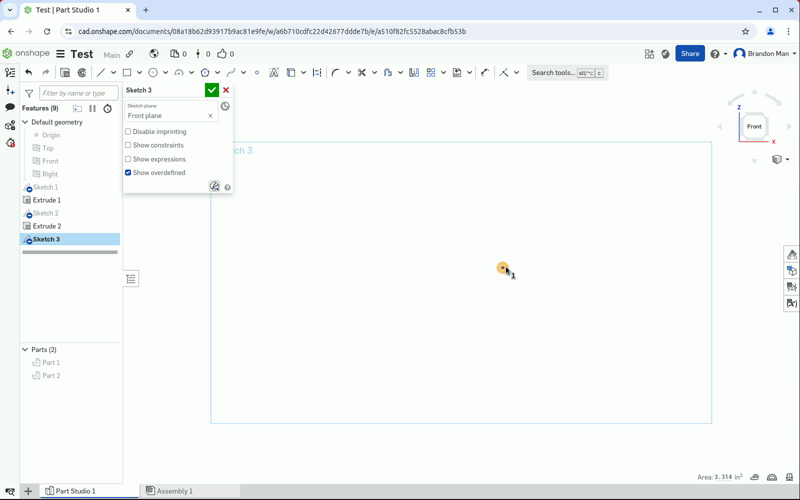
mouse_move(73, 352)
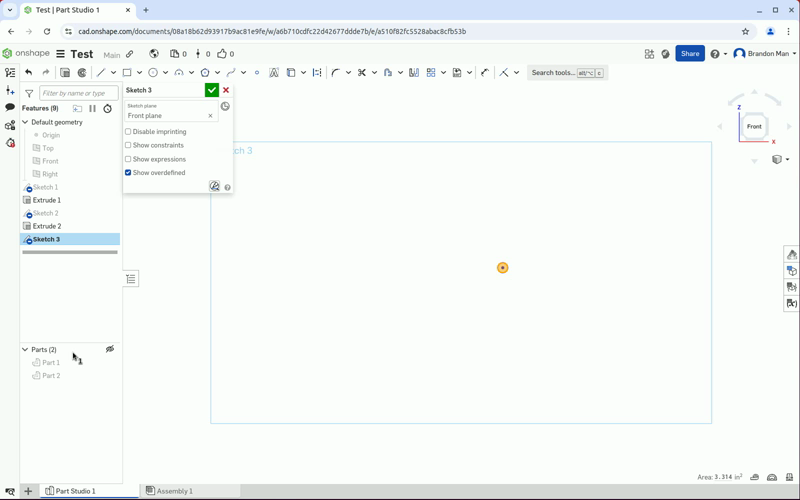
key(shift+y)
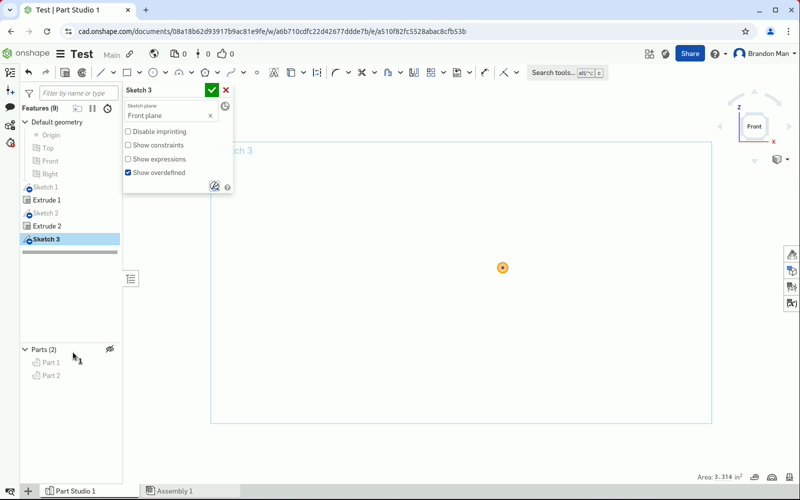
key(shift+e)
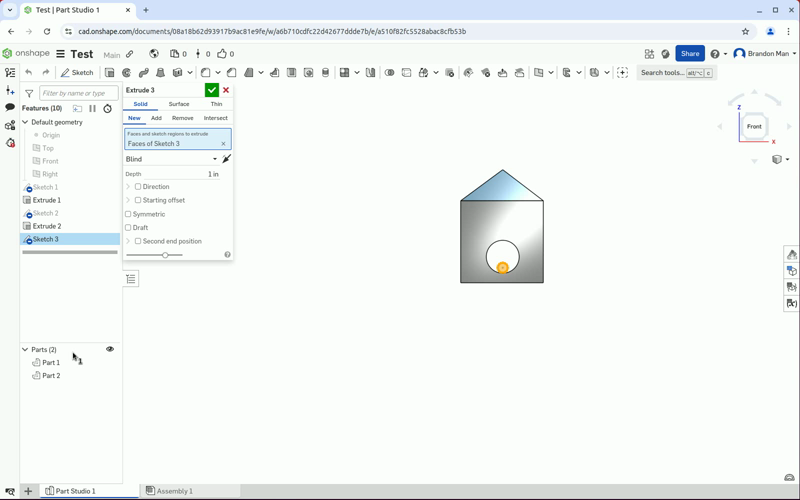
mouse_move(143, 106)
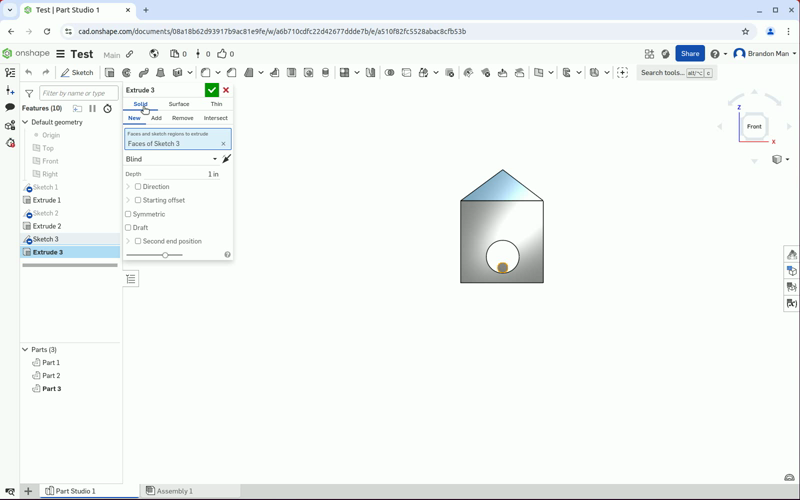
click(143, 106)
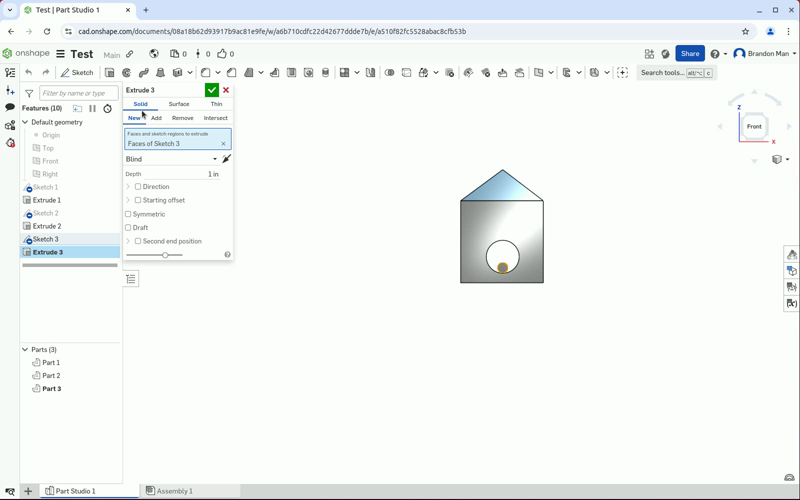
mouse_move(137, 120)
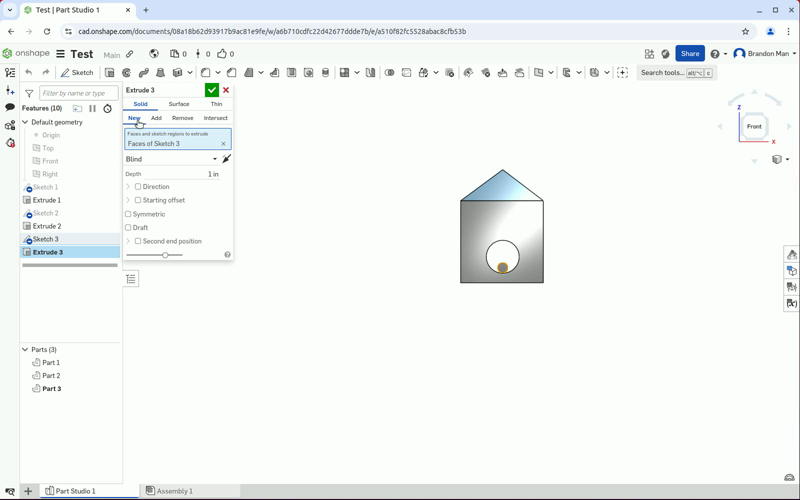
click(137, 120)
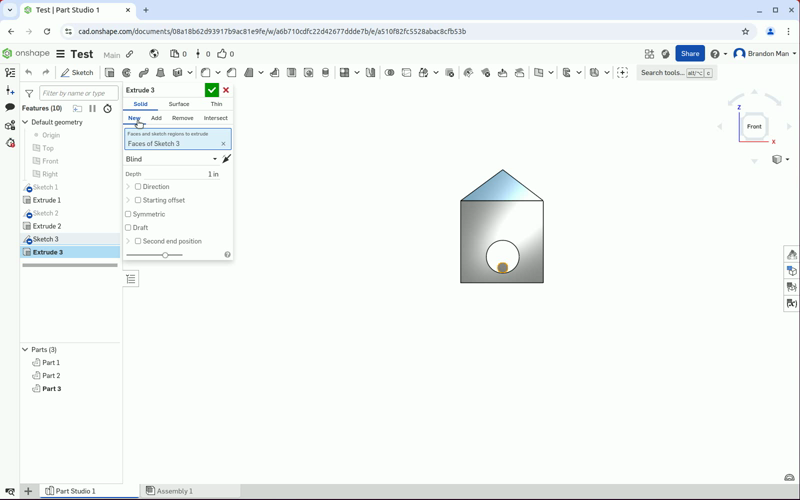
key(tab, 4)
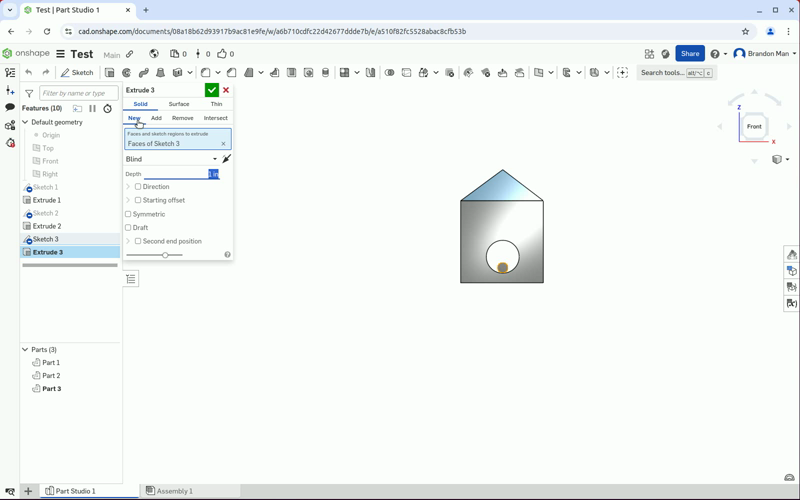
text(15.646)
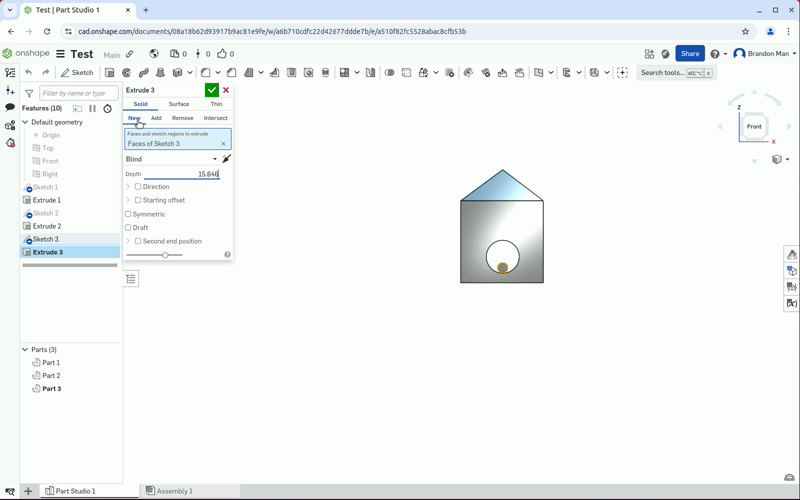
key(enter)
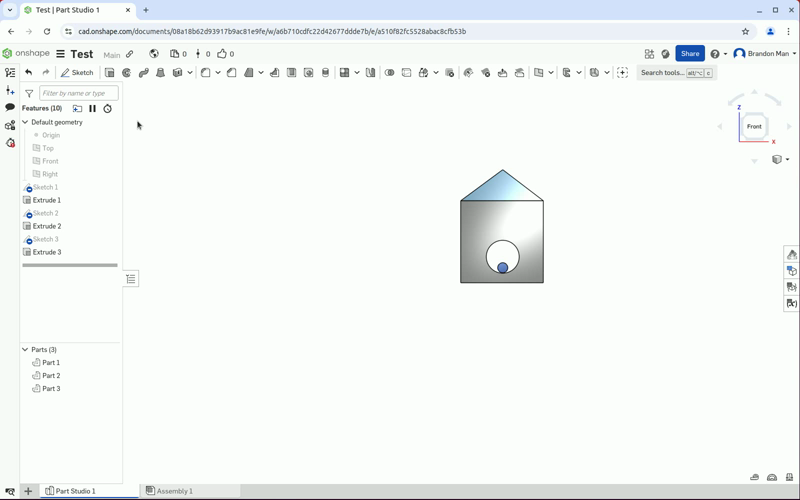
key(shift+h)
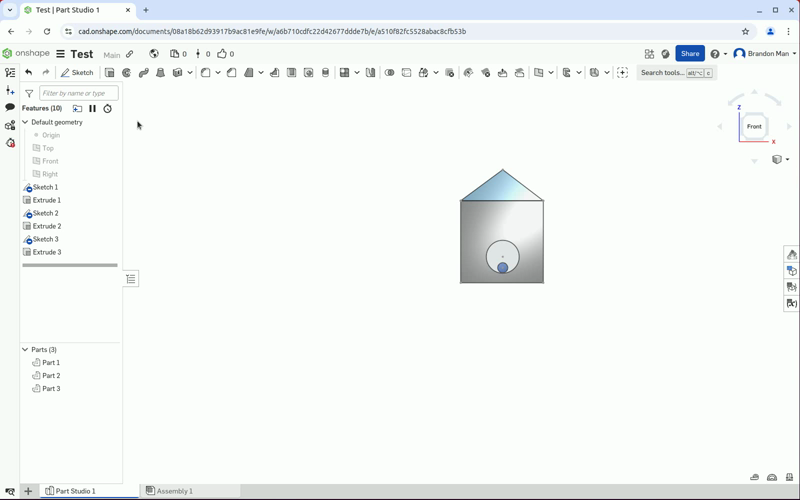
key(shift+h)
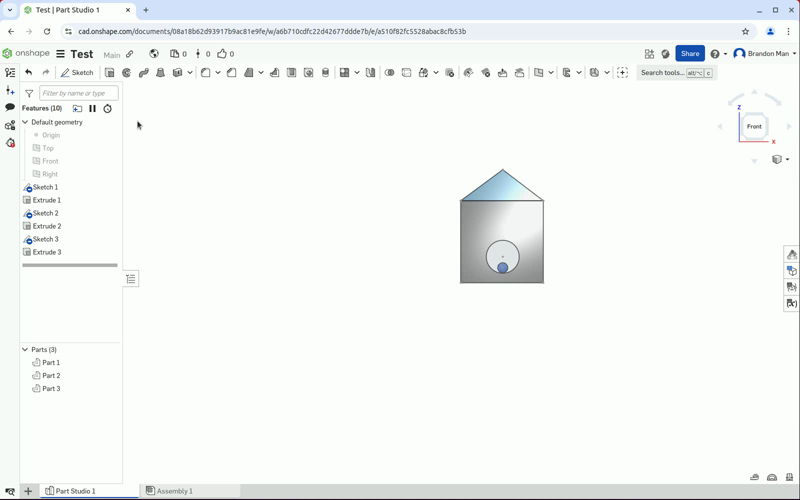
key(shift+7)
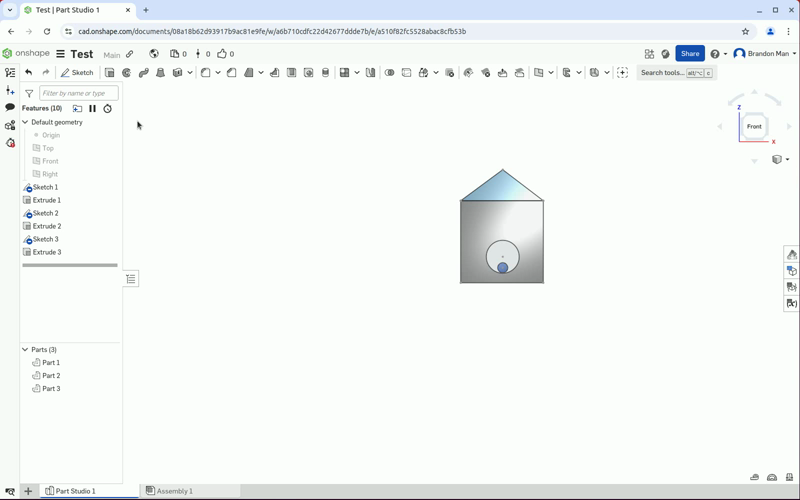
key(left, 2)
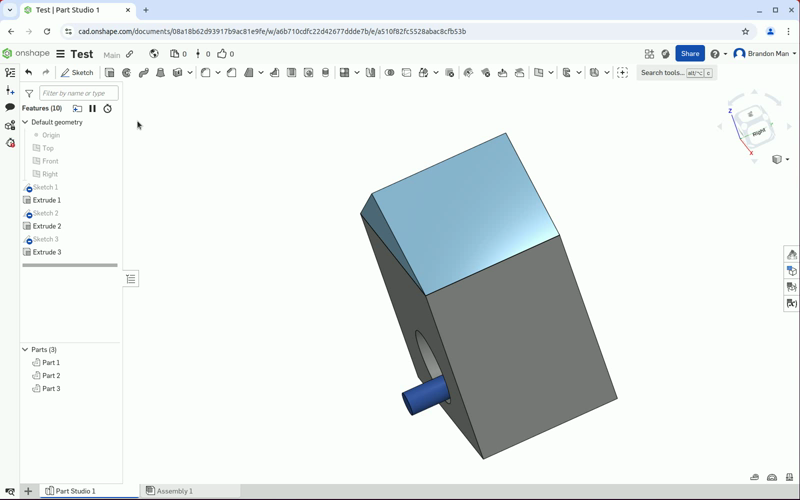
key(down, 2)
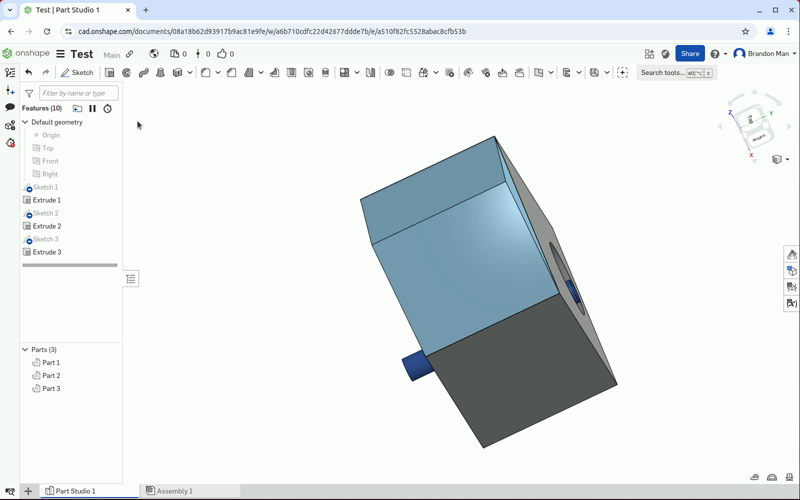
key(up, 2)
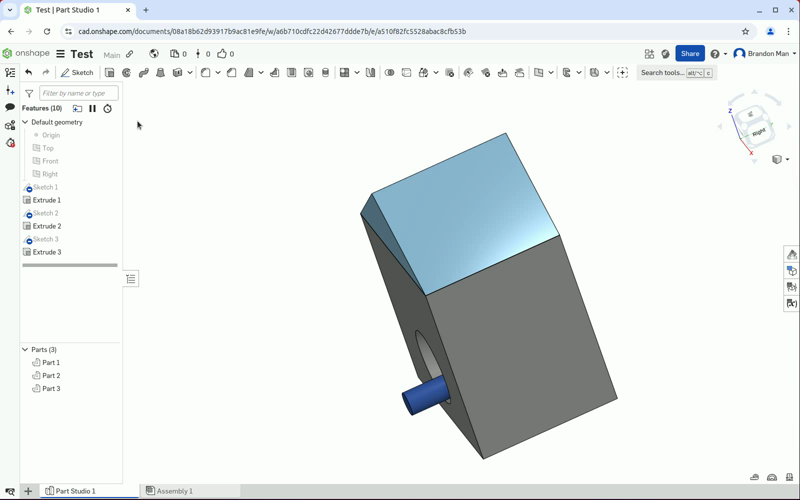
key(right, 2)
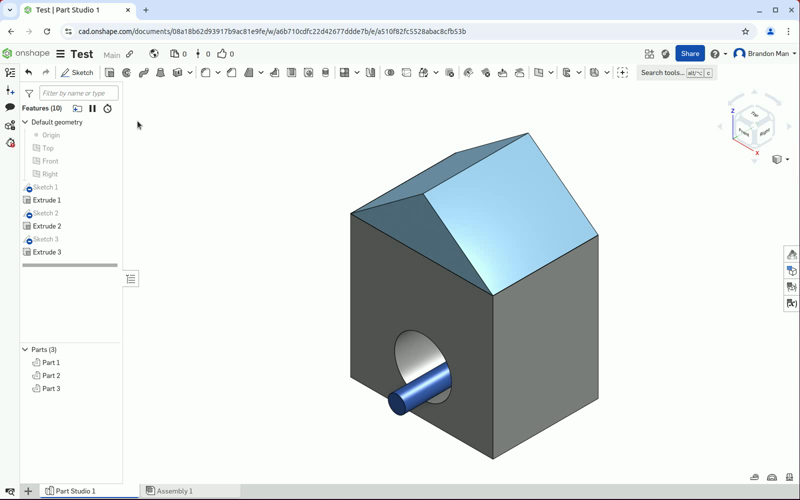
mouse_move(73, 189)
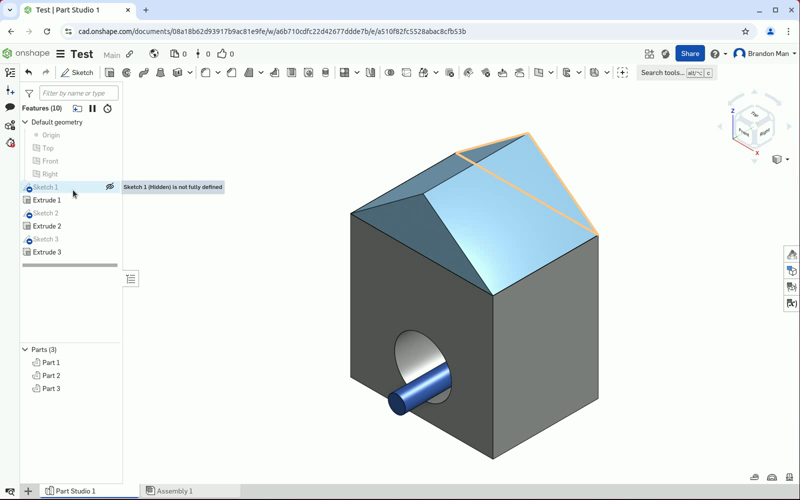
click(73, 189)